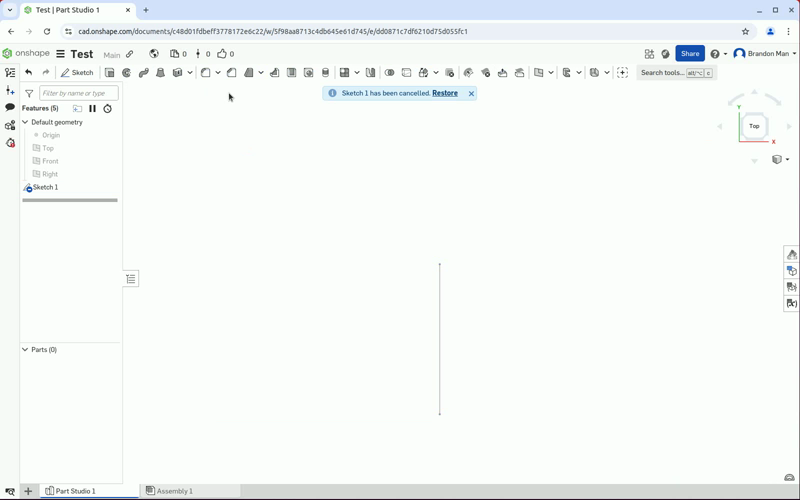
key(shift+h)
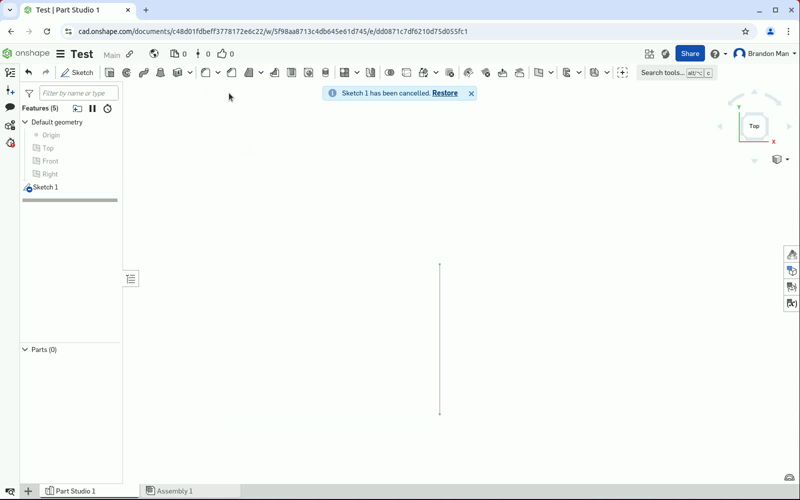
key(shift+s)
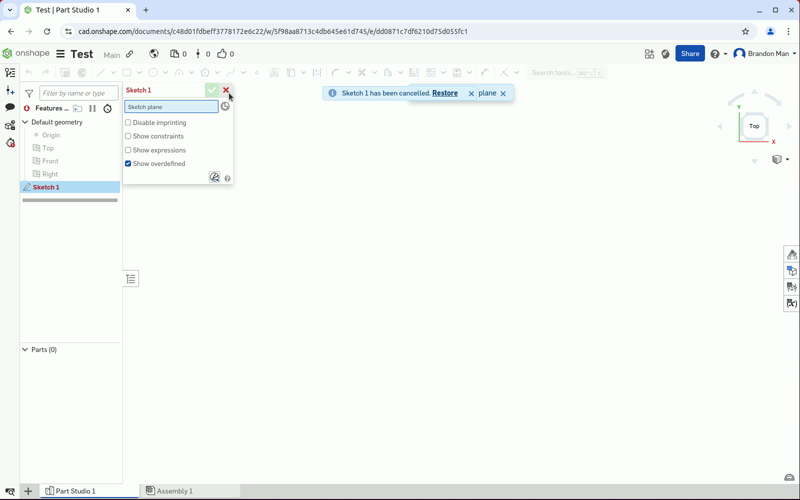
mouse_move(73, 150)
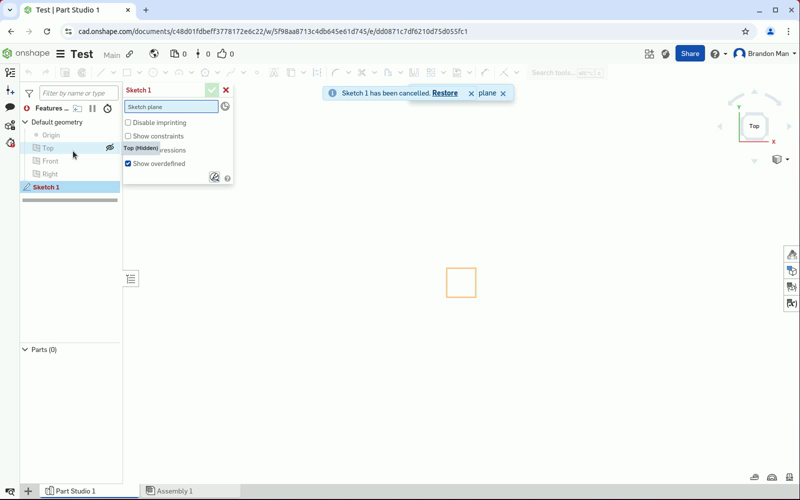
click(73, 150)
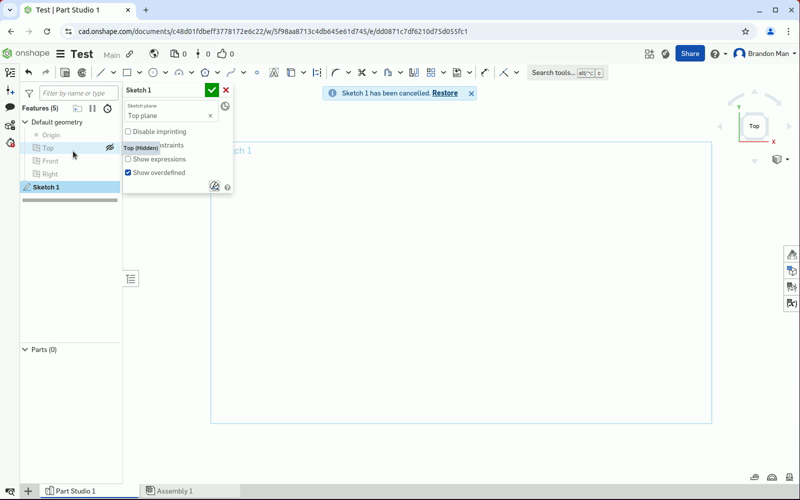
mouse_move(73, 352)
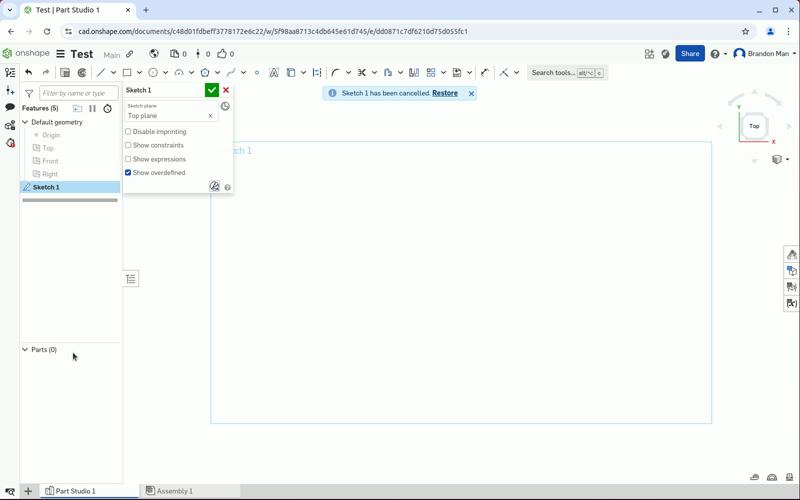
key(y)
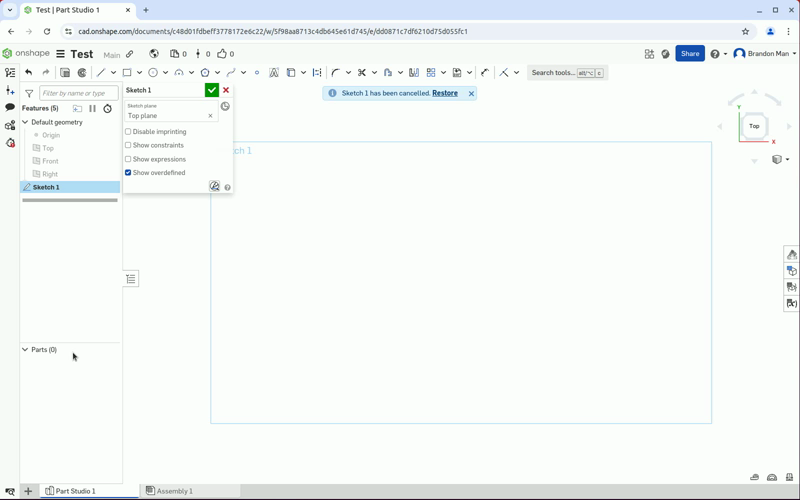
key(l)
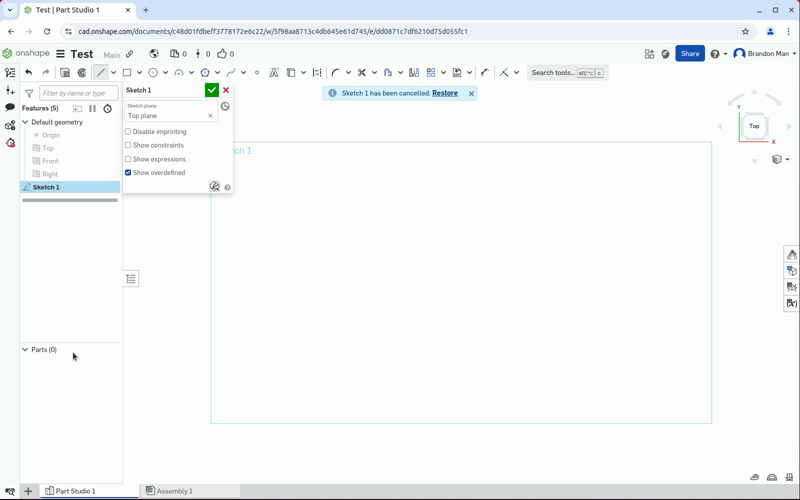
key_down(shift)
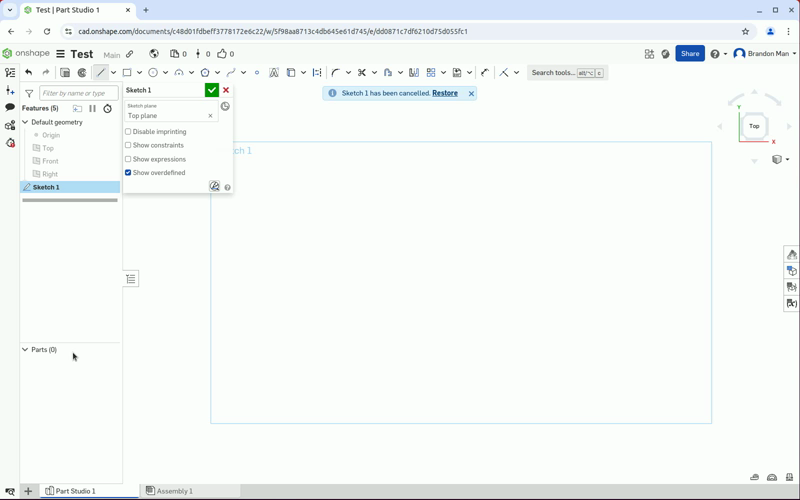
mouse_move(348, 395)
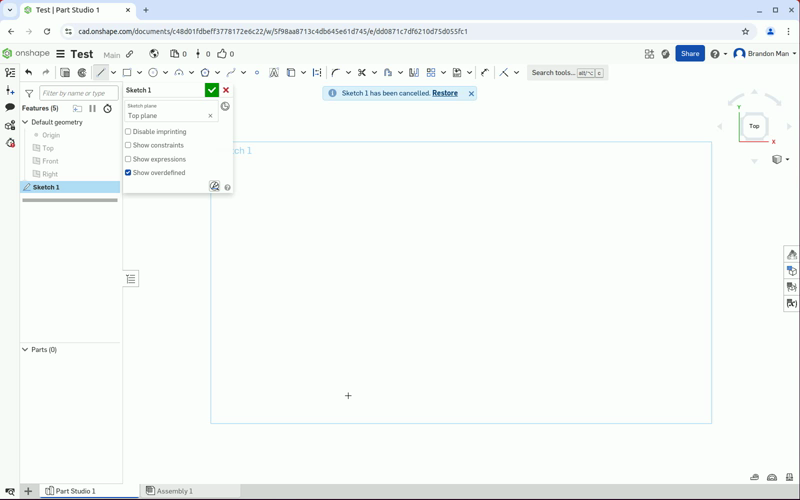
click(348, 395)
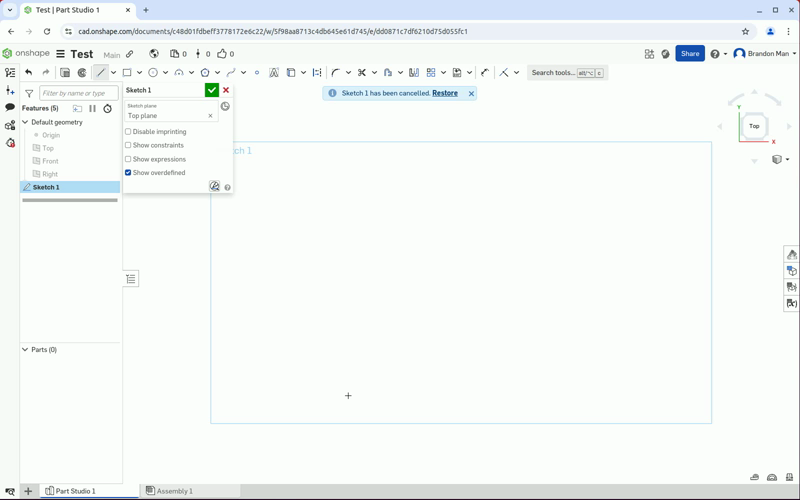
key_up(shift)
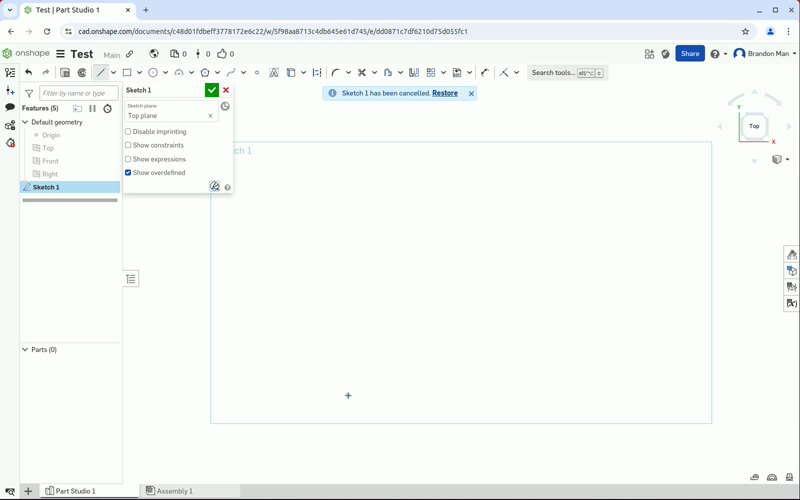
key_down(shift)
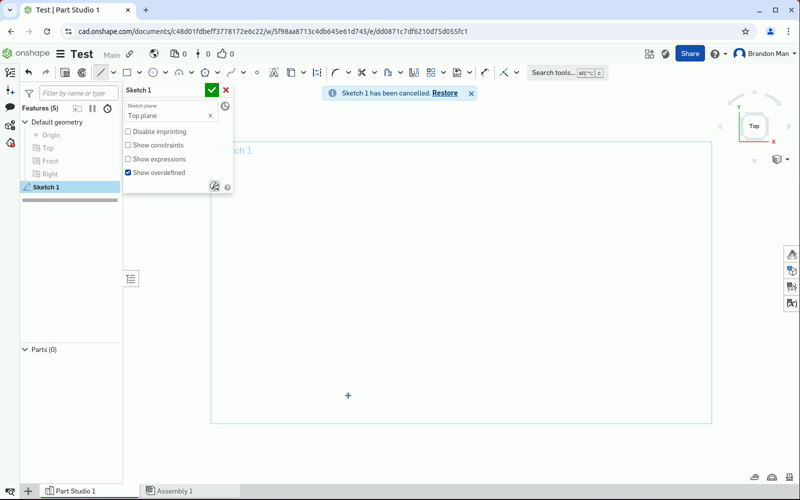
mouse_move(572, 395)
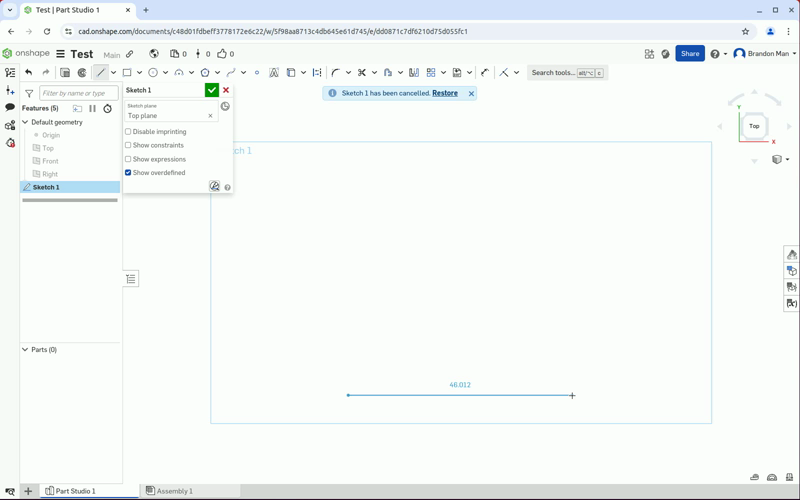
click(572, 395)
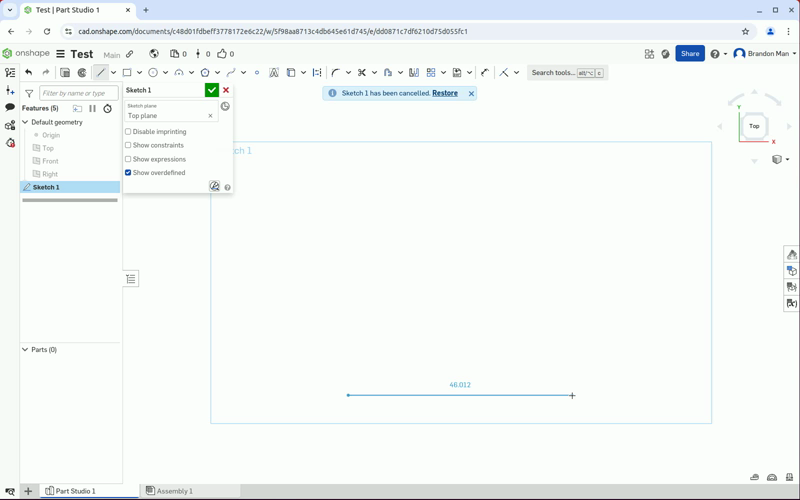
key_up(shift)
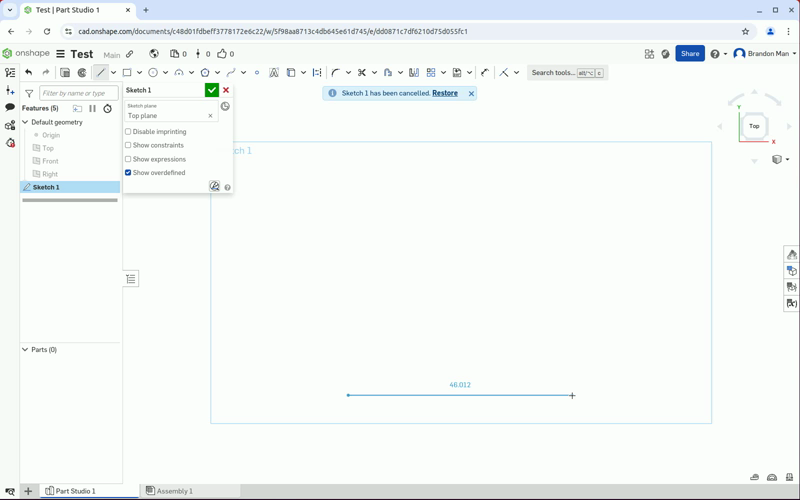
key_down(shift)
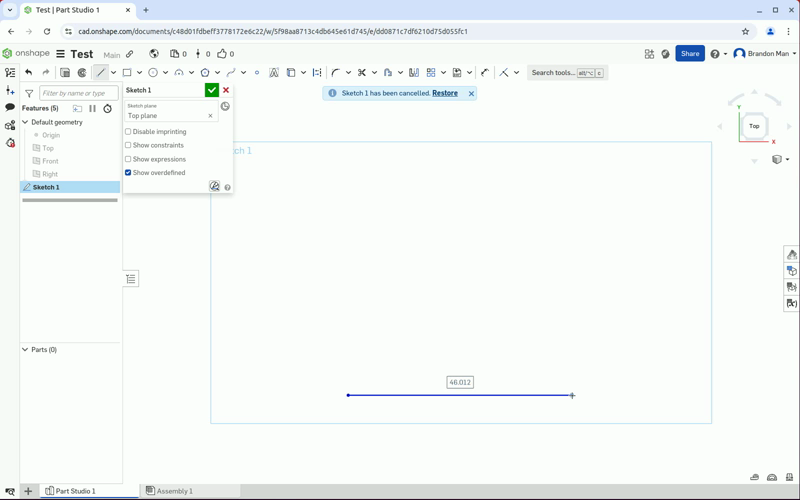
mouse_move(572, 171)
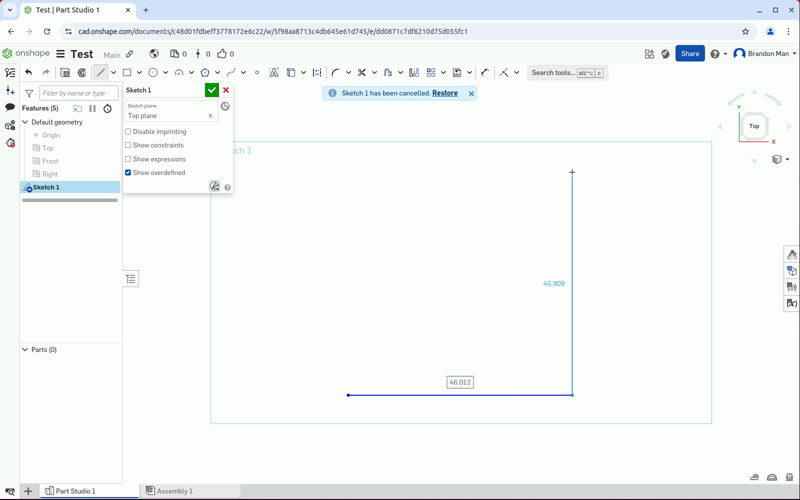
click(572, 171)
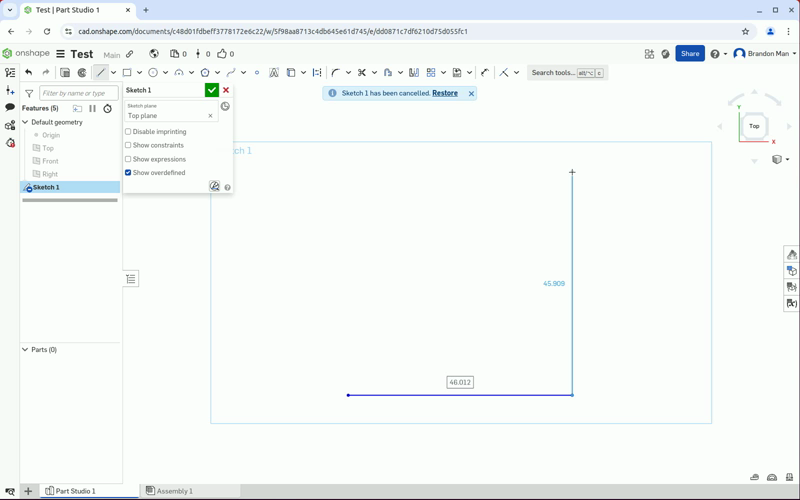
key_up(shift)
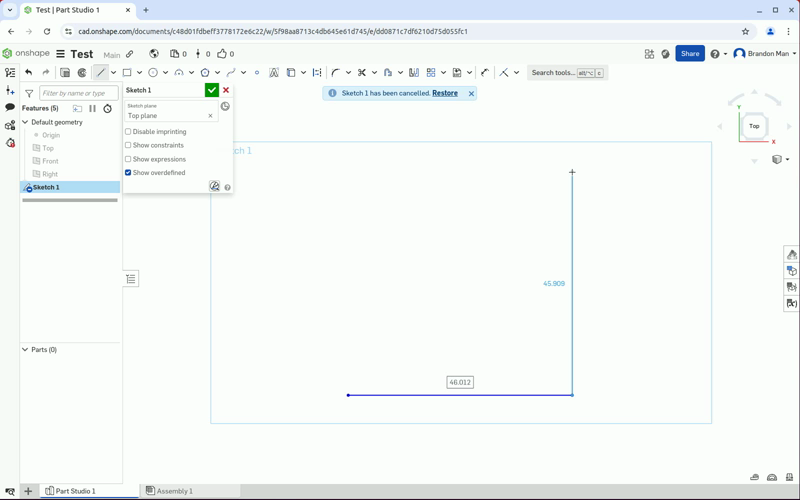
key_down(shift)
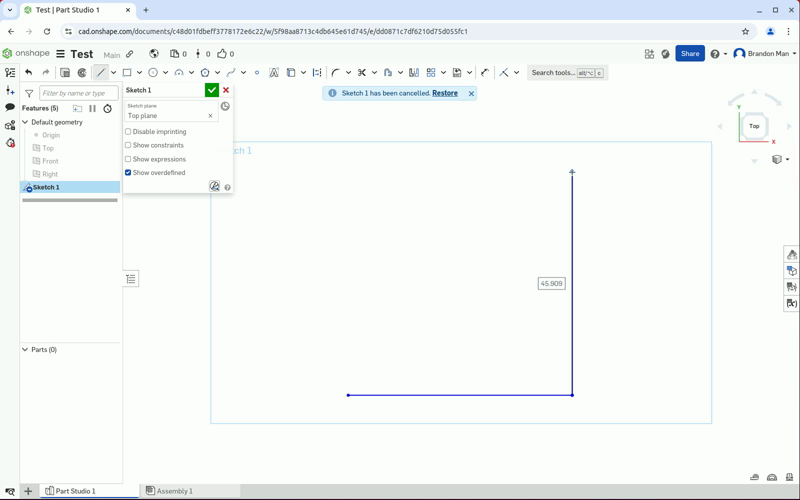
mouse_move(348, 171)
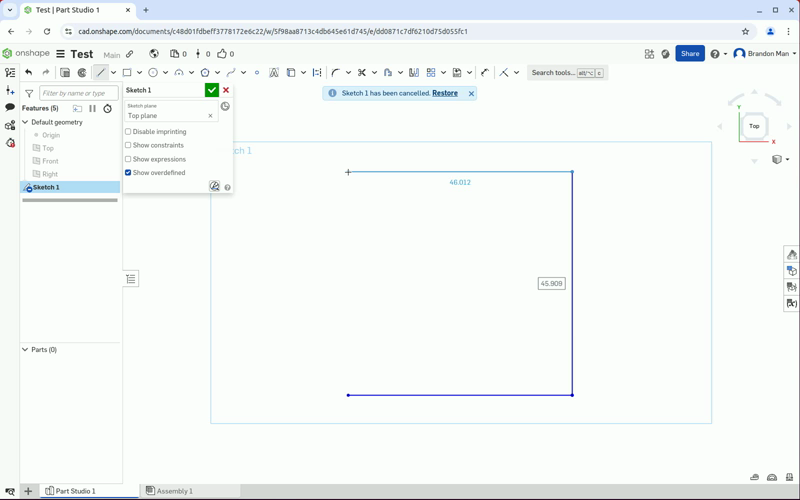
click(348, 171)
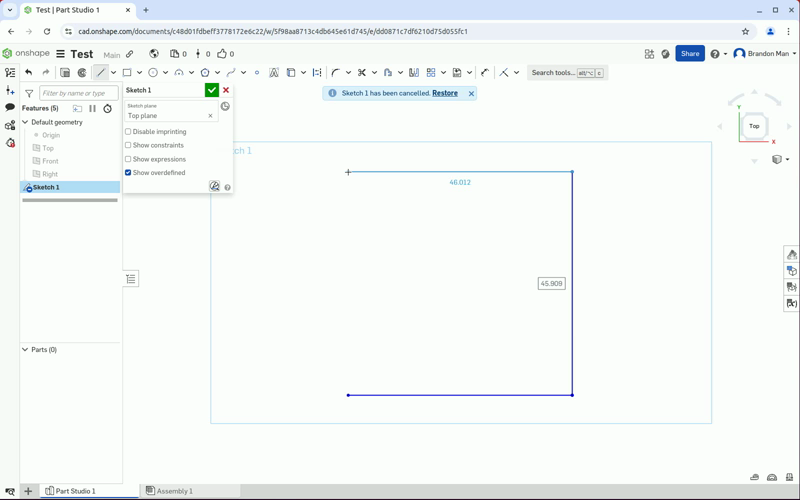
key_up(shift)
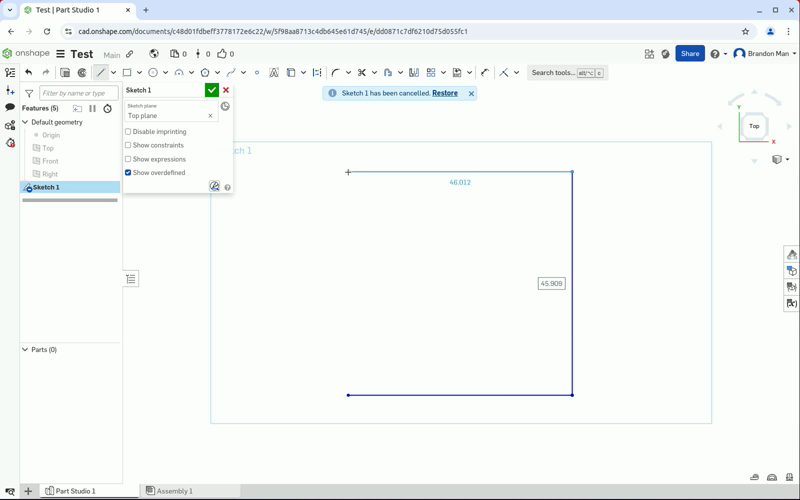
key_down(shift)
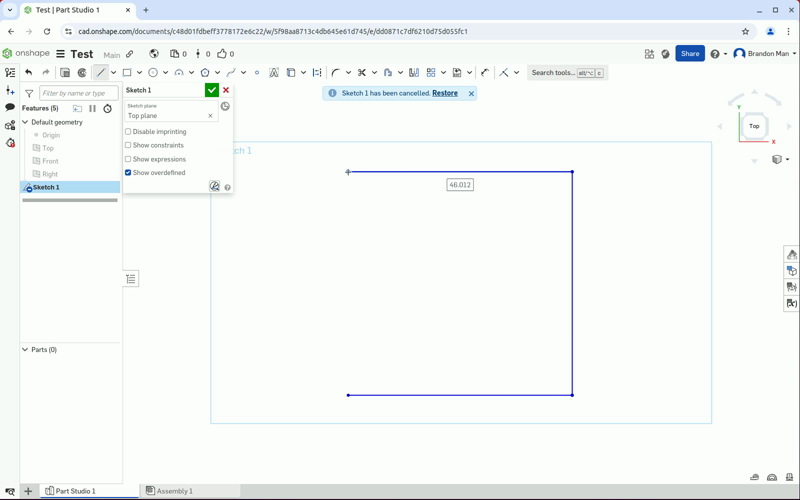
mouse_move(348, 395)
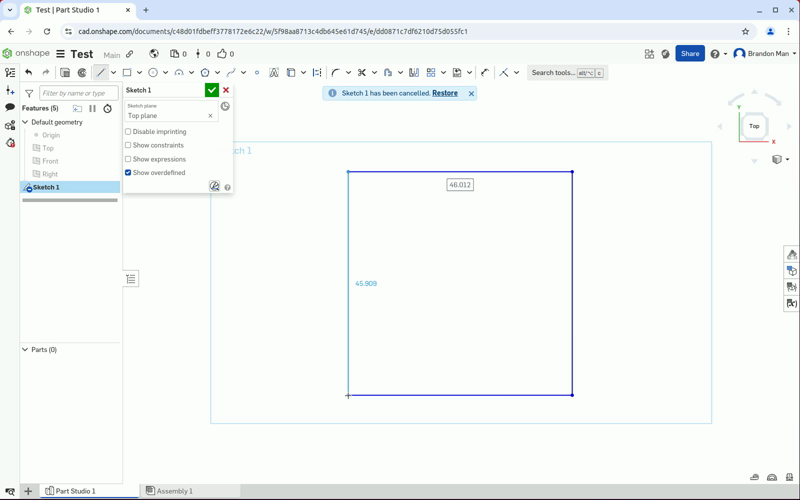
key_up(shift)
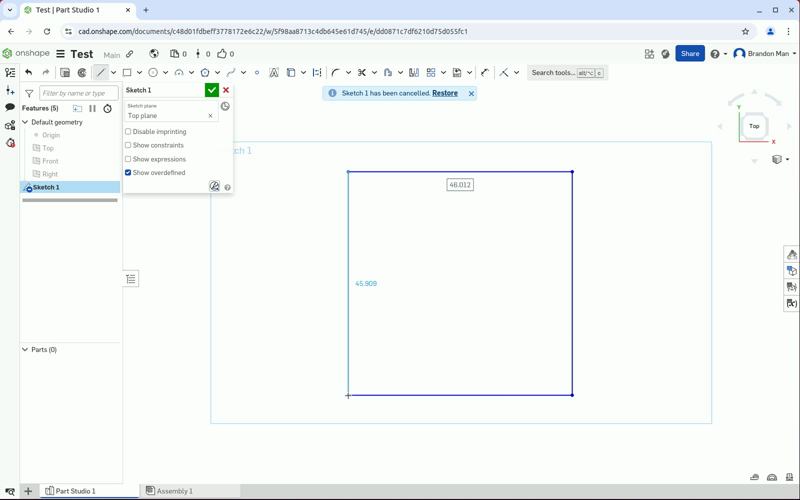
click(348, 395)
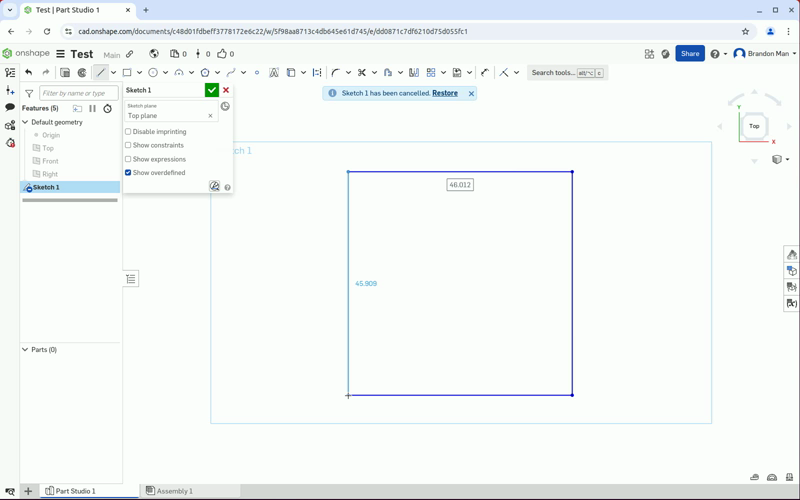
key(esc)
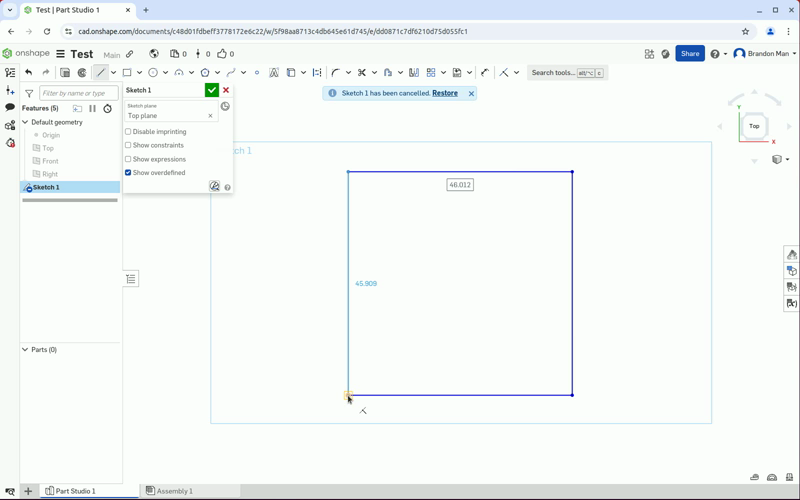
key(l)
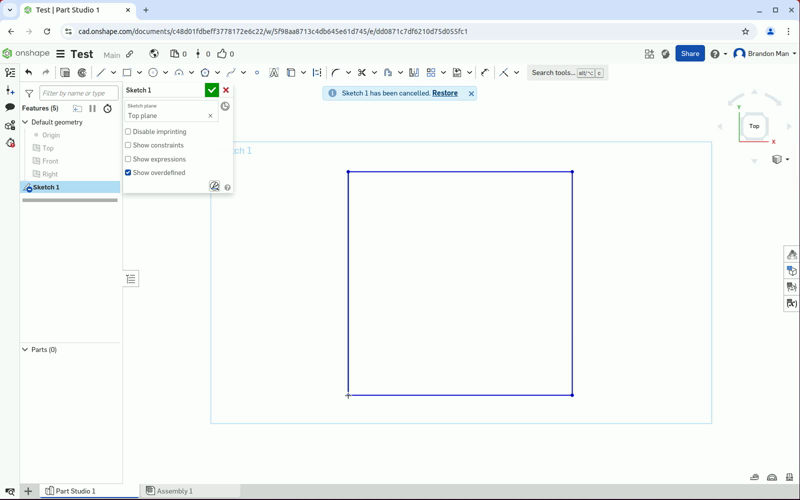
key_down(shift)
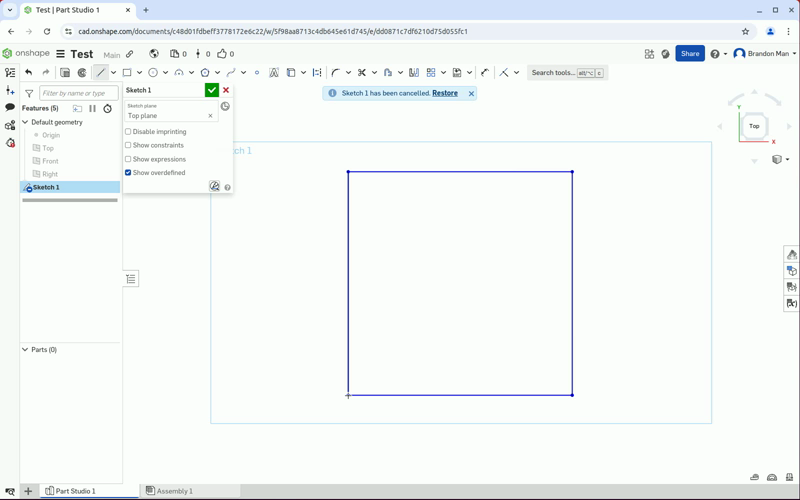
mouse_move(367, 376)
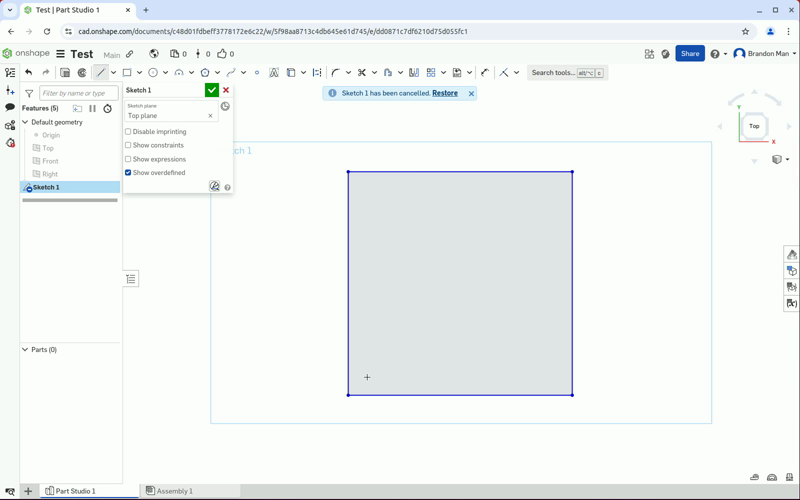
click(367, 376)
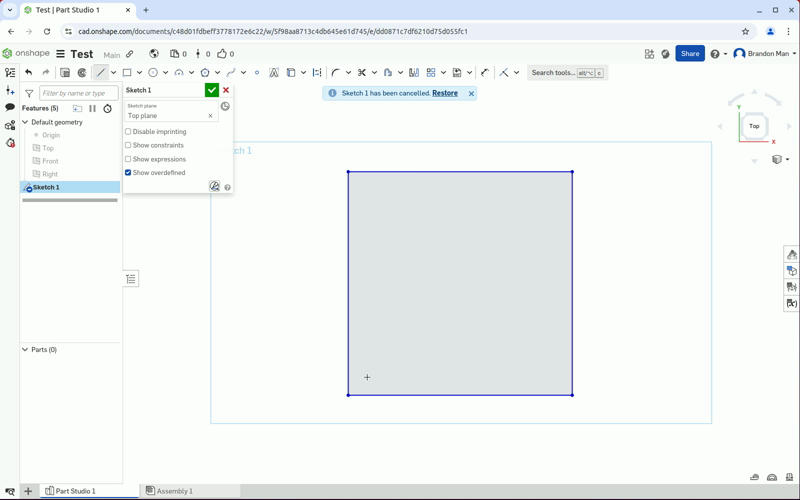
key_up(shift)
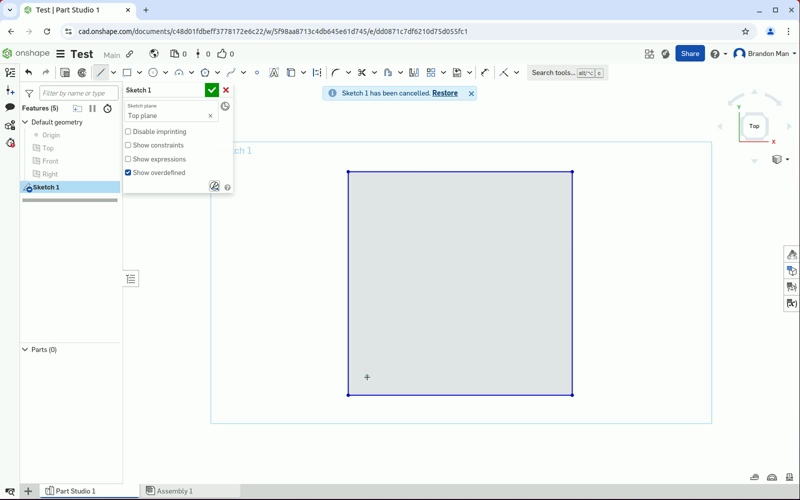
key_down(shift)
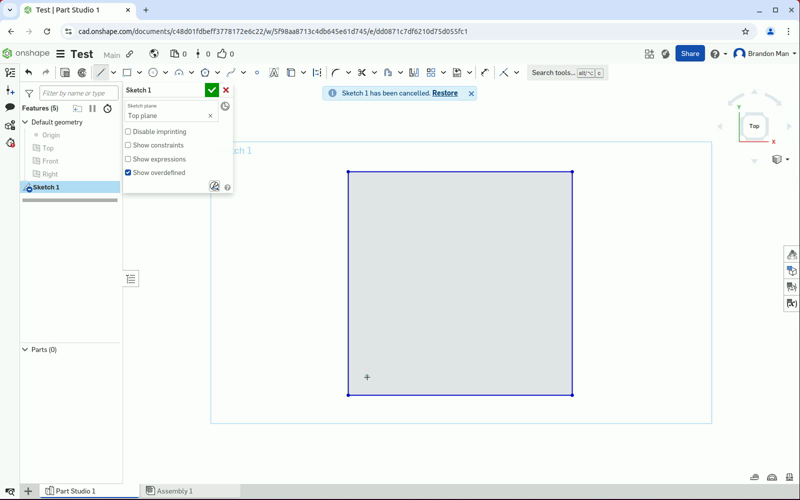
mouse_move(553, 376)
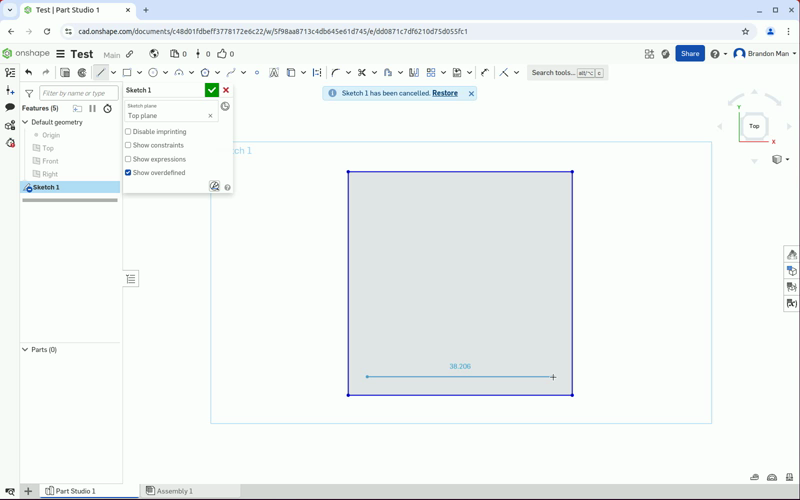
click(553, 376)
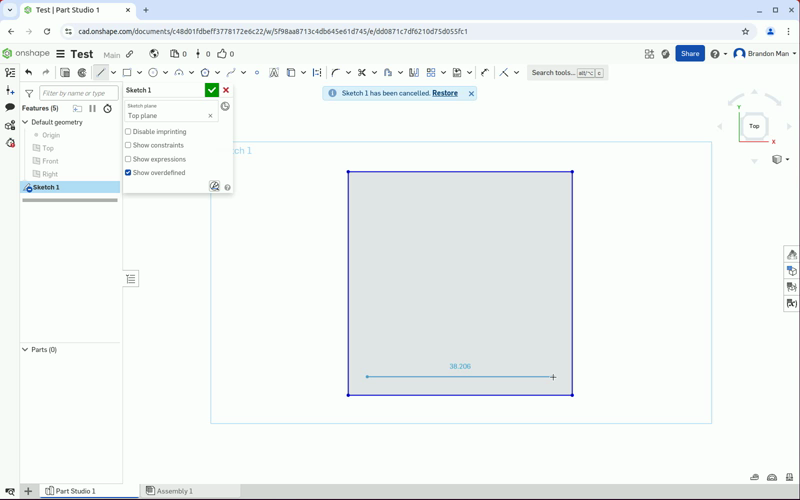
key_up(shift)
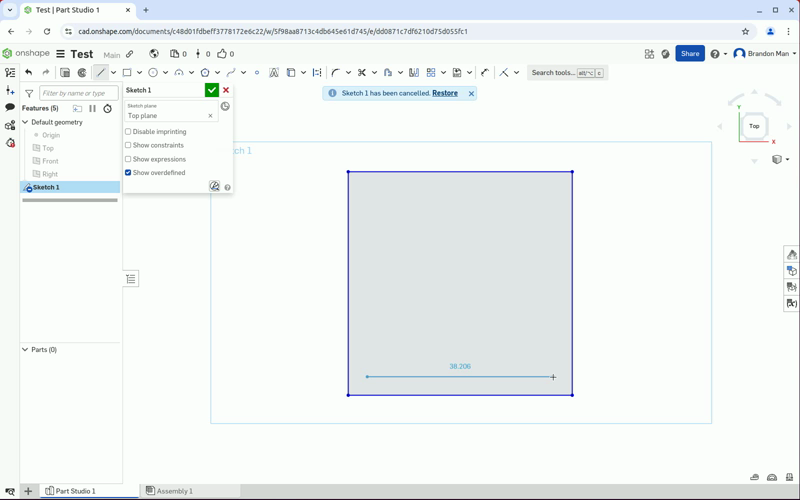
key_down(shift)
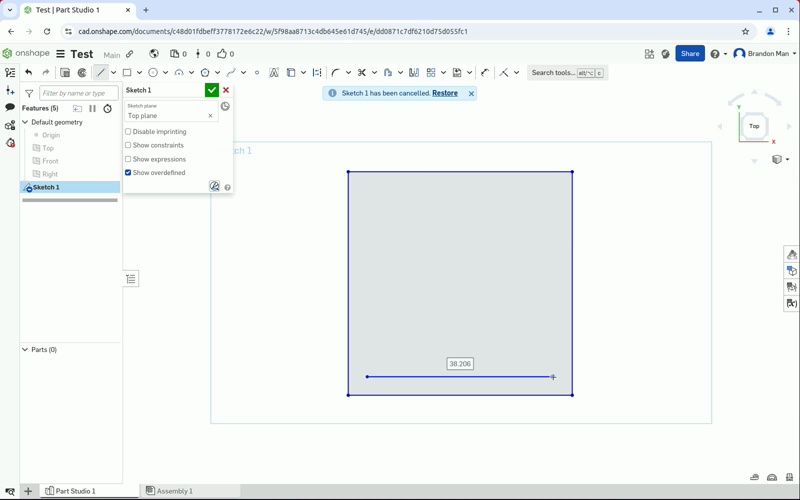
mouse_move(553, 190)
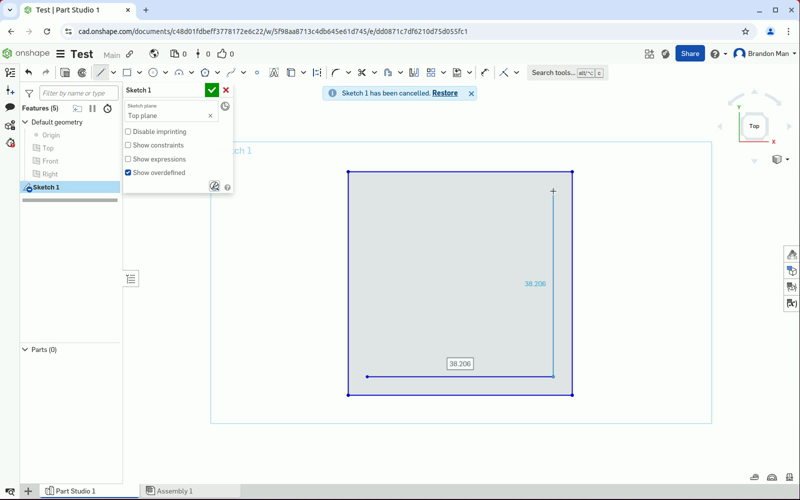
click(553, 190)
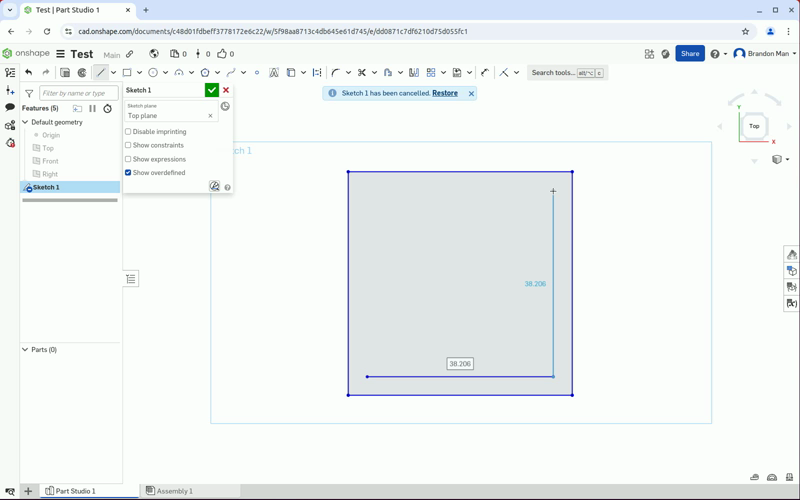
key_up(shift)
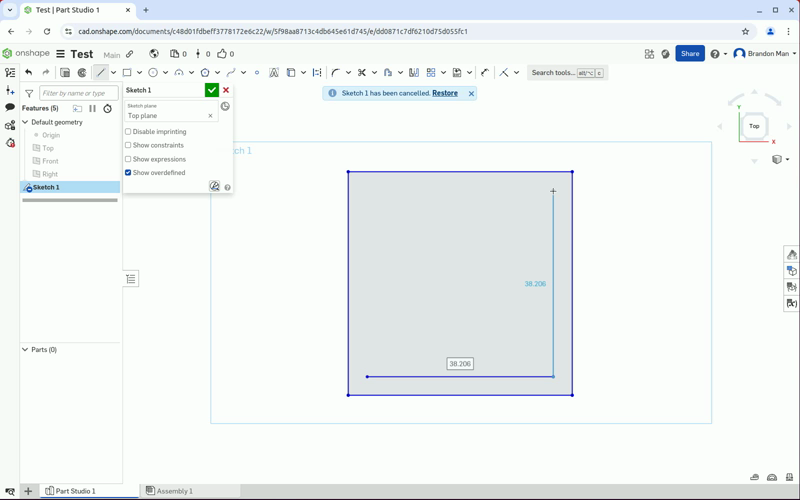
key_down(shift)
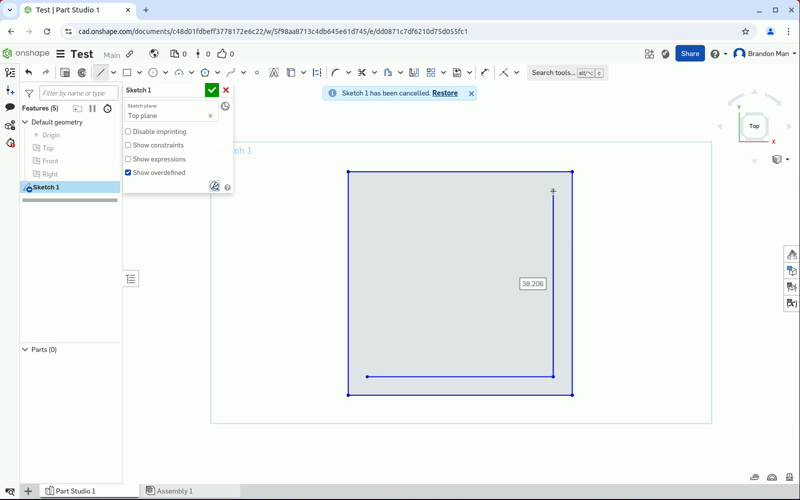
mouse_move(367, 190)
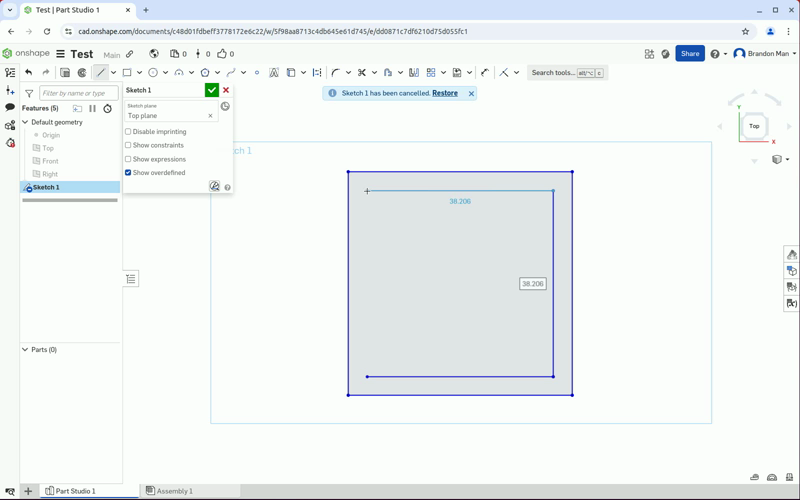
click(367, 190)
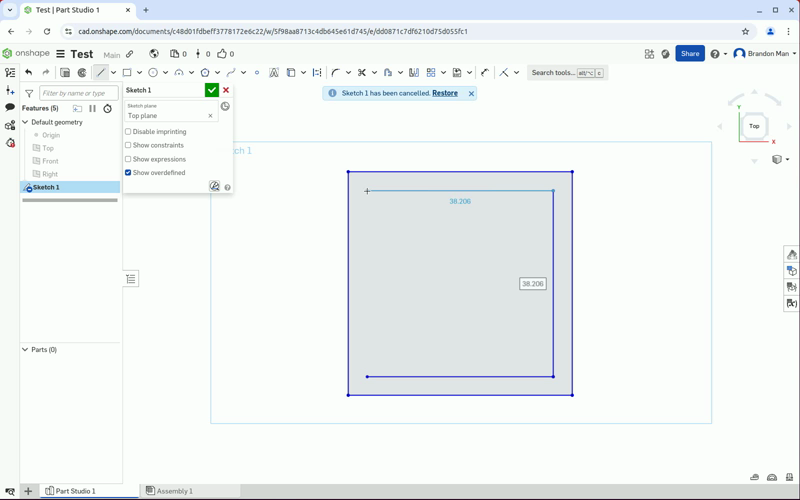
key_up(shift)
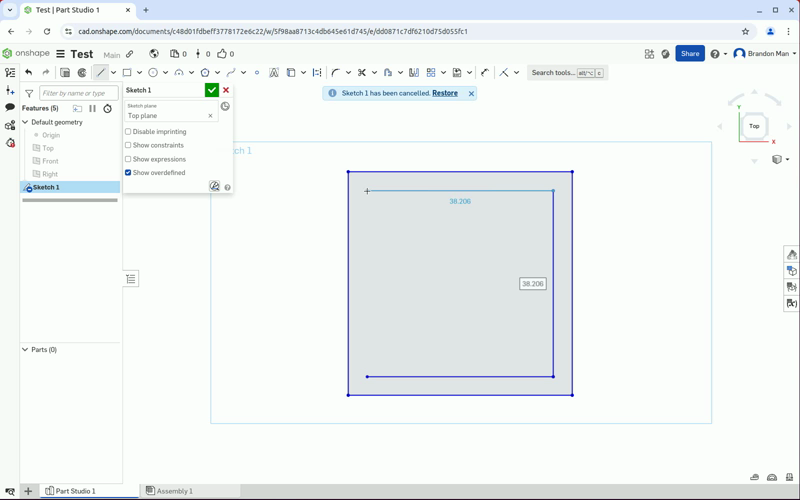
key_down(shift)
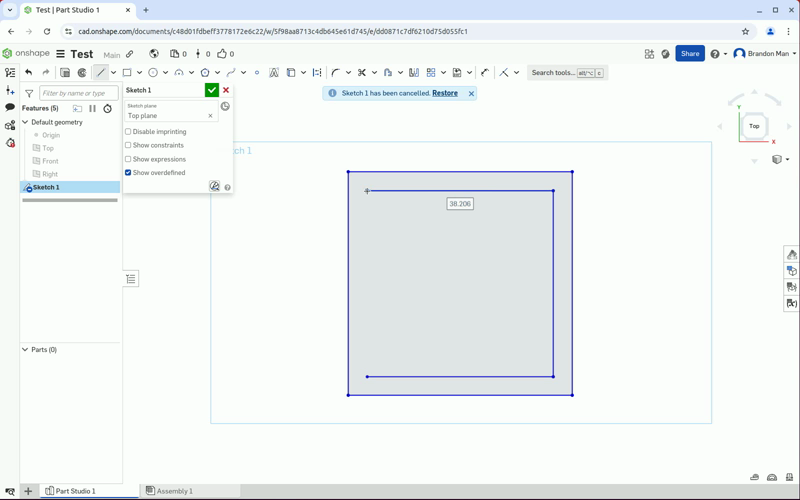
mouse_move(367, 376)
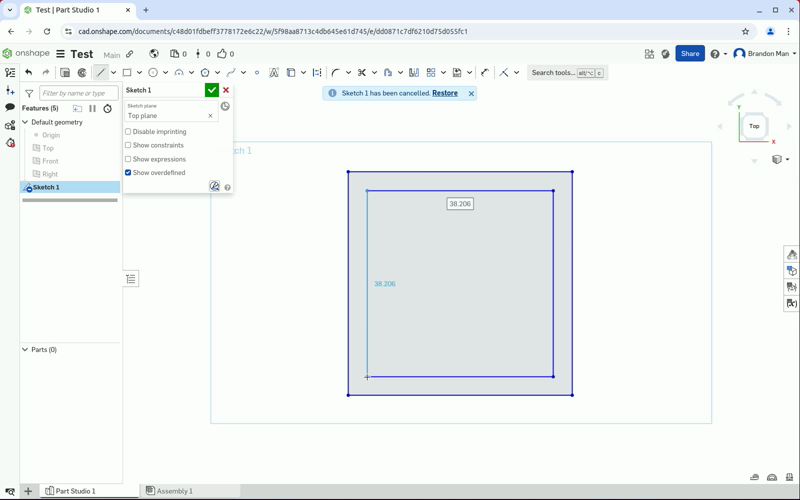
key_up(shift)
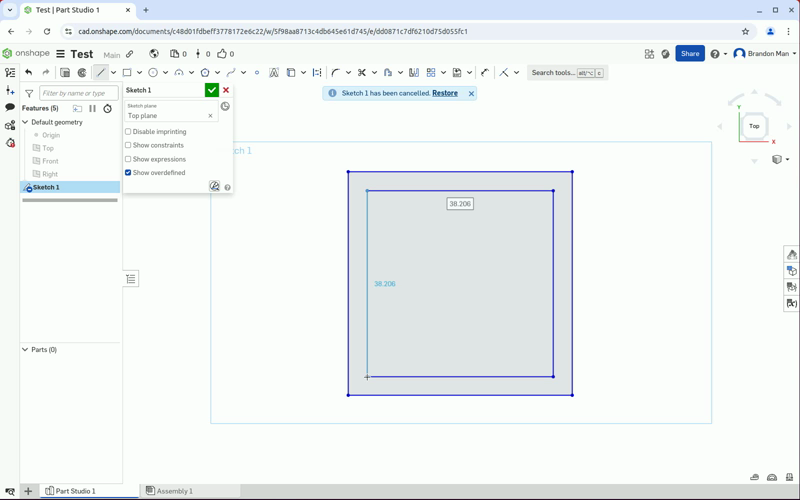
click(367, 376)
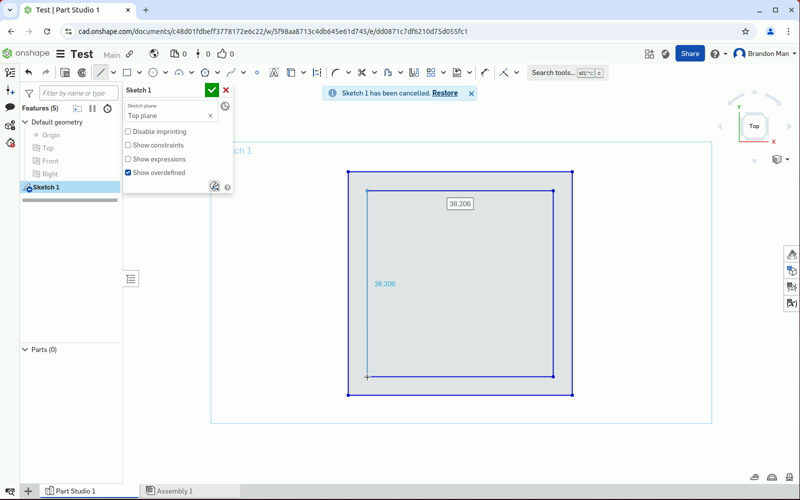
key(esc)
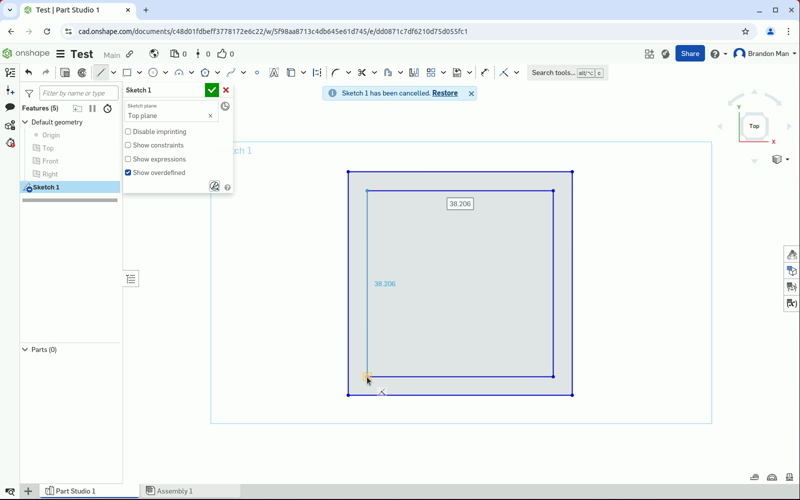
mouse_move(561, 183)
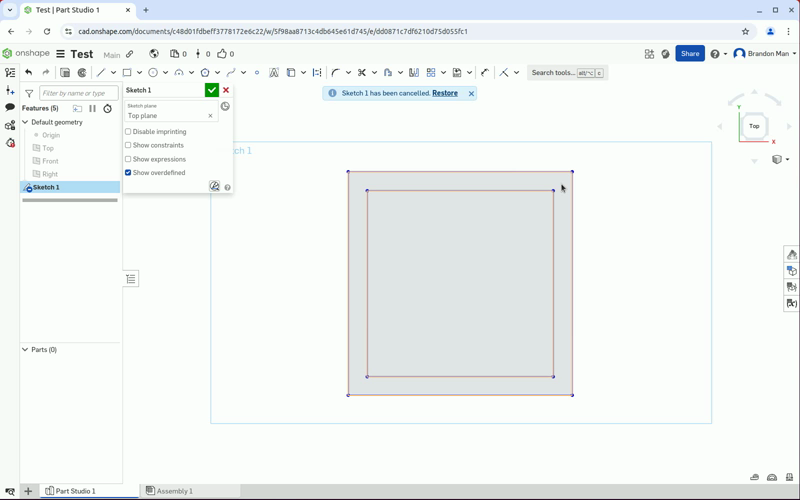
click(561, 183)
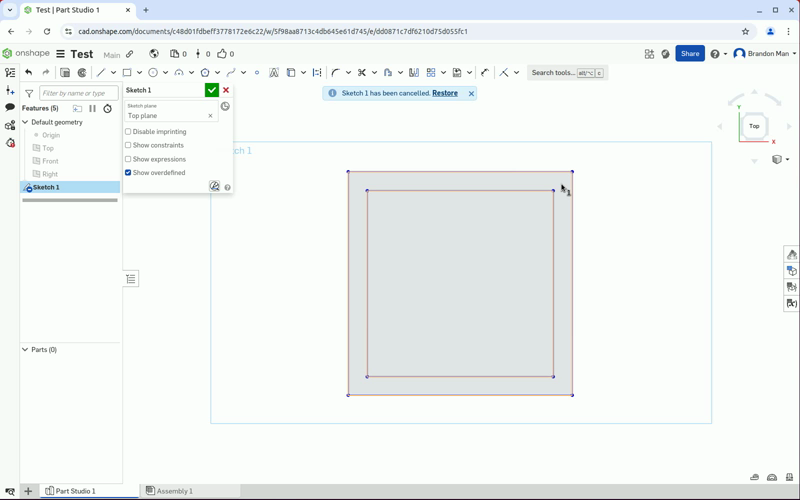
mouse_move(73, 352)
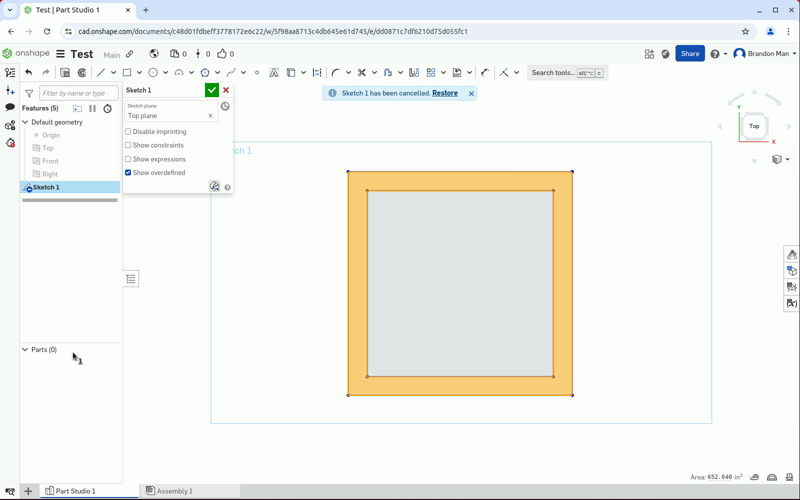
key(shift+y)
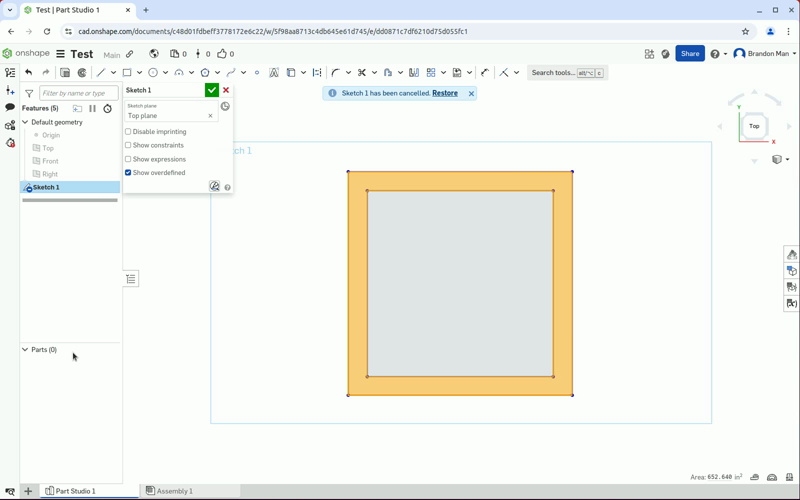
key(shift+e)
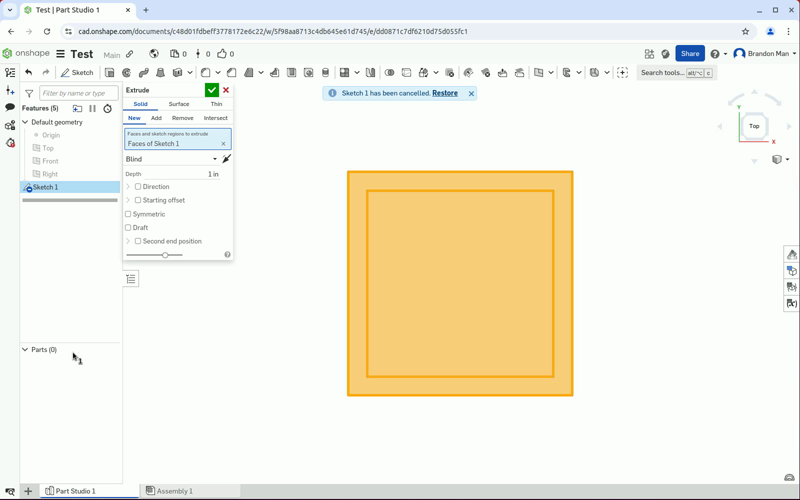
mouse_move(143, 106)
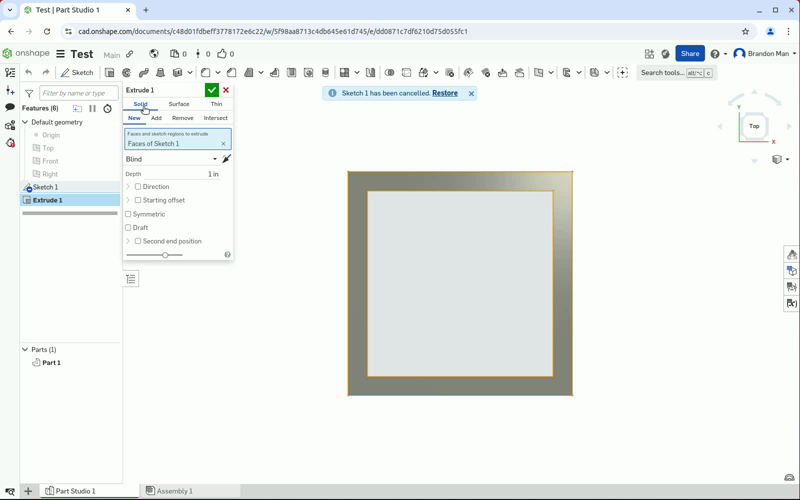
click(143, 106)
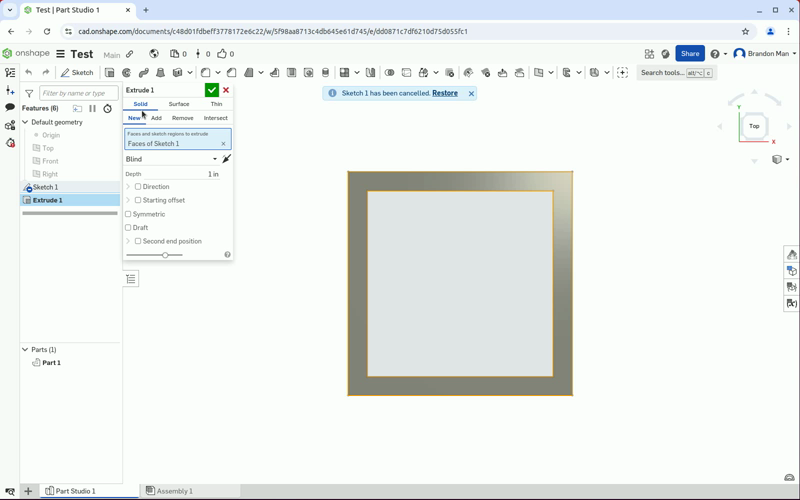
mouse_move(137, 120)
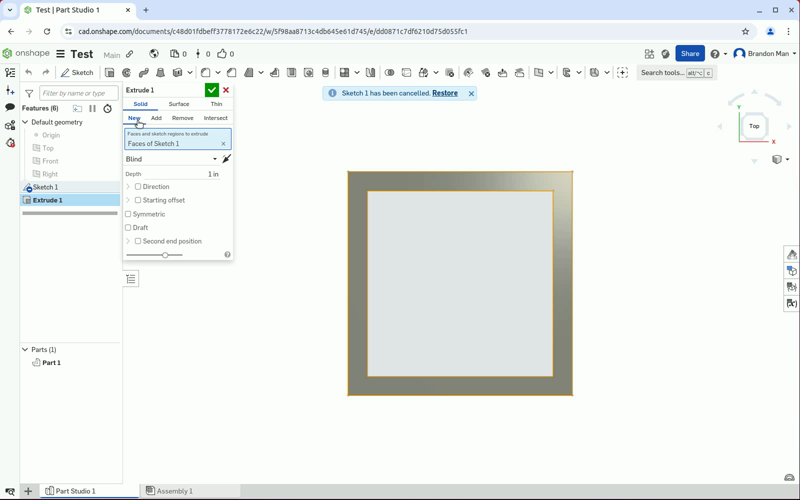
click(137, 120)
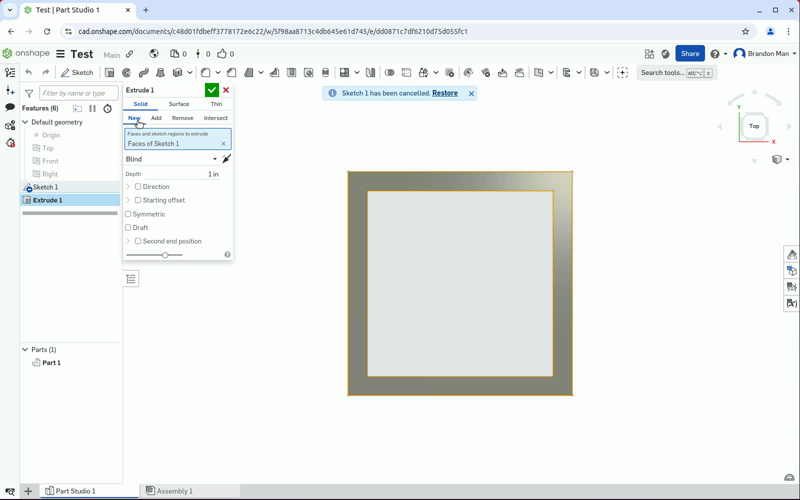
key(tab, 4)
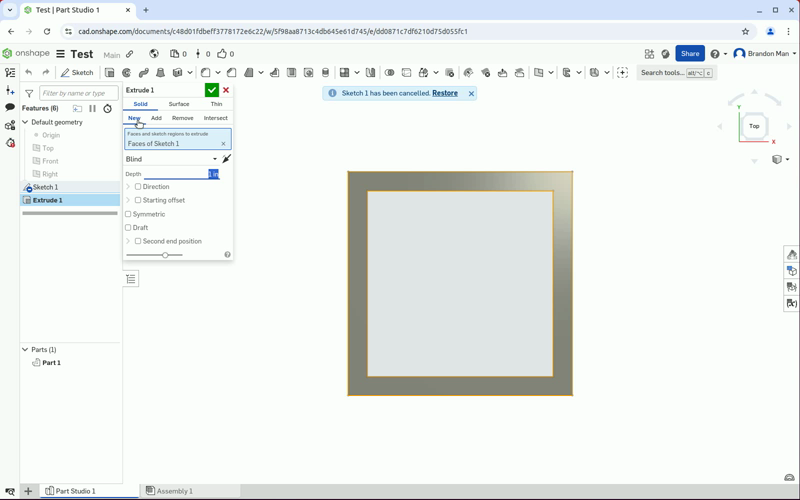
text(1.685)
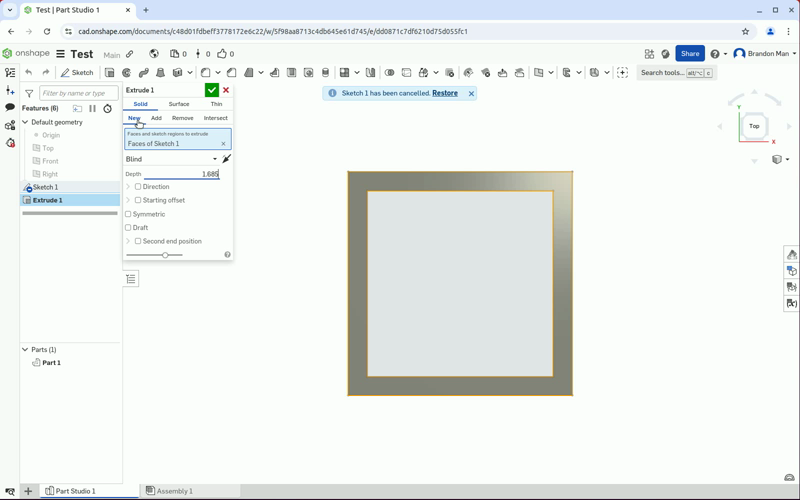
key(enter)
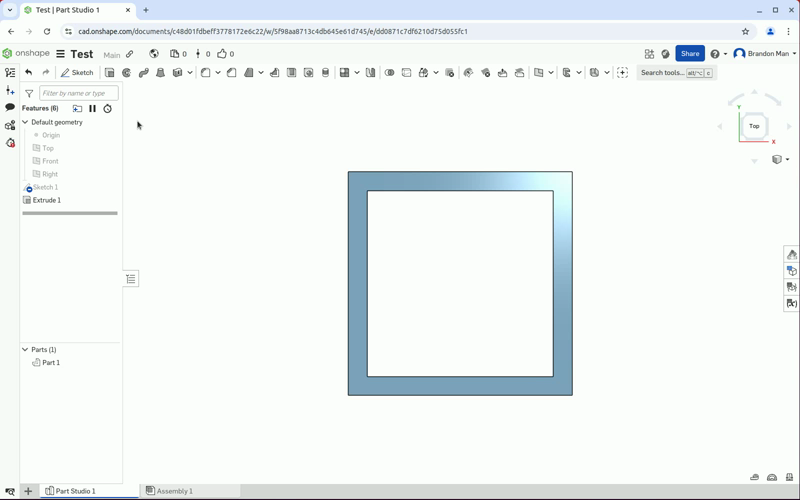
key(shift+h)
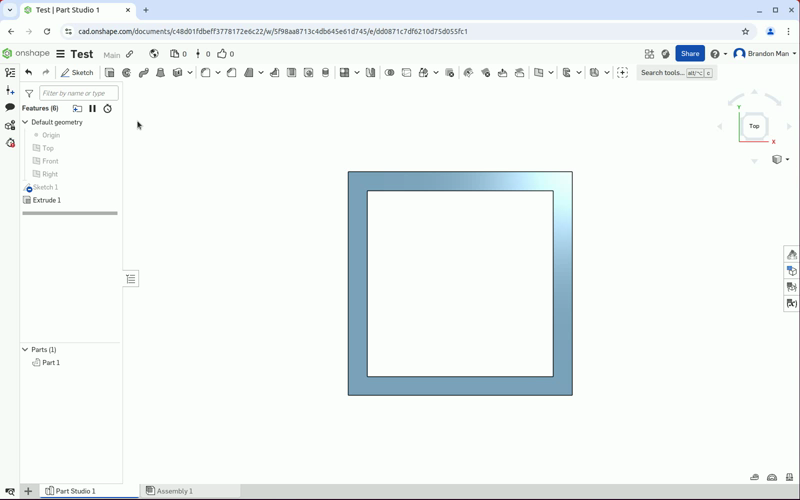
key(shift+h)
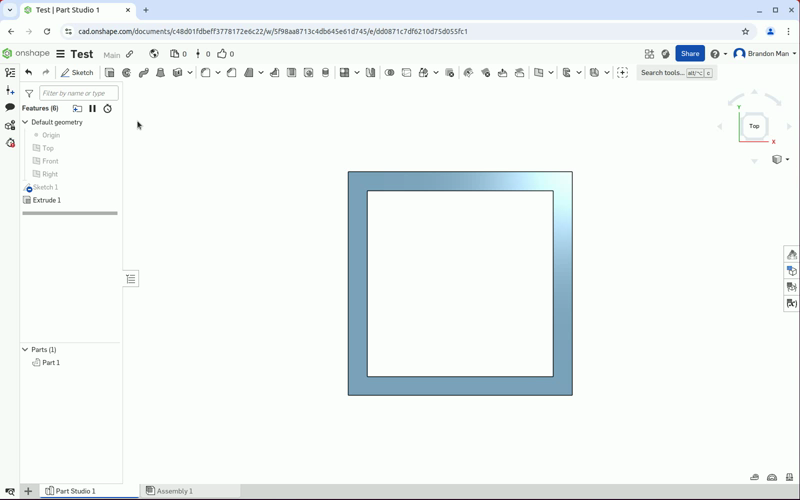
mouse_move(73, 189)
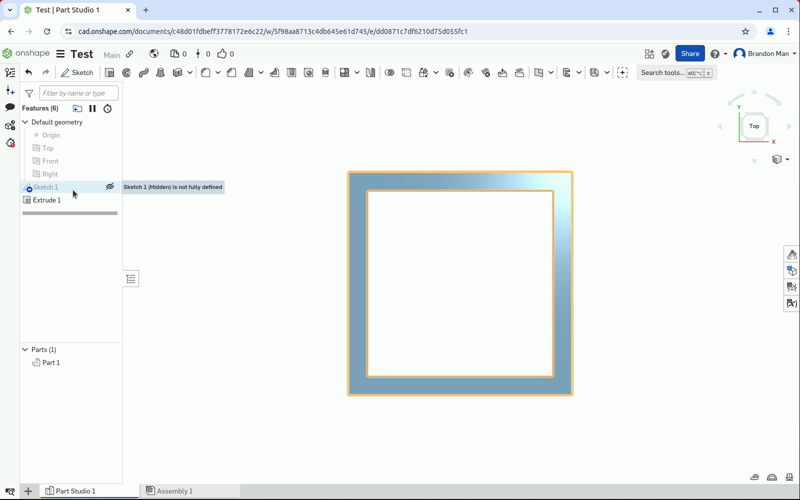
click(73, 189)
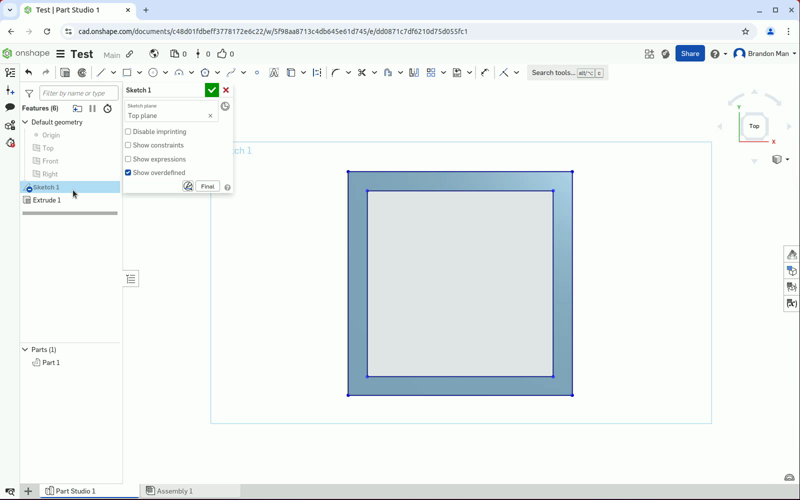
mouse_move(229, 92)
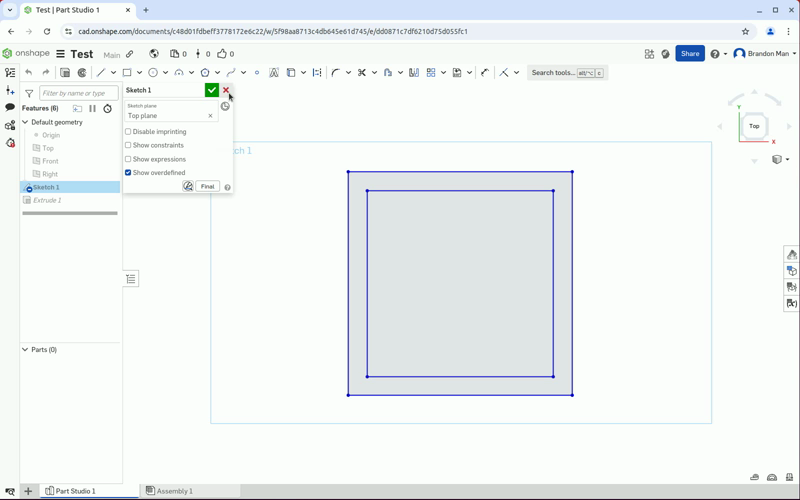
click(229, 92)
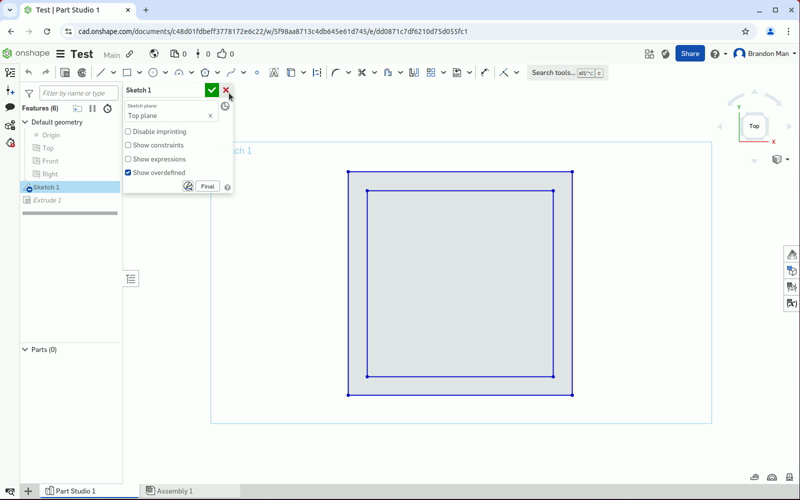
key(shift+s)
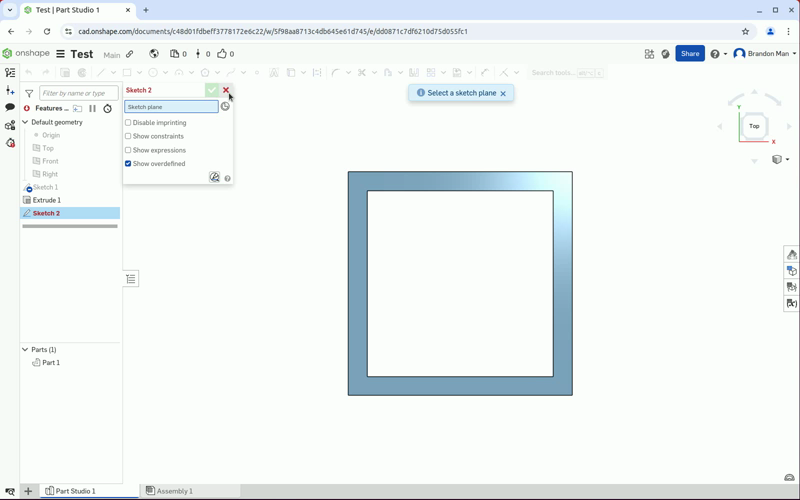
mouse_move(73, 150)
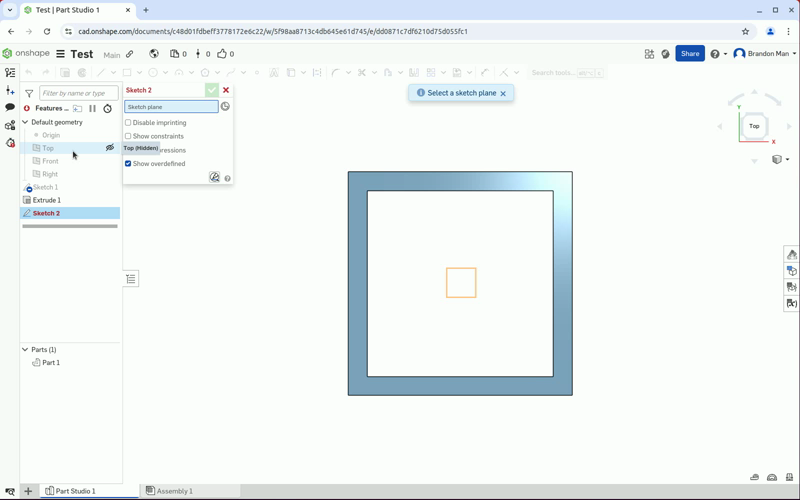
click(73, 150)
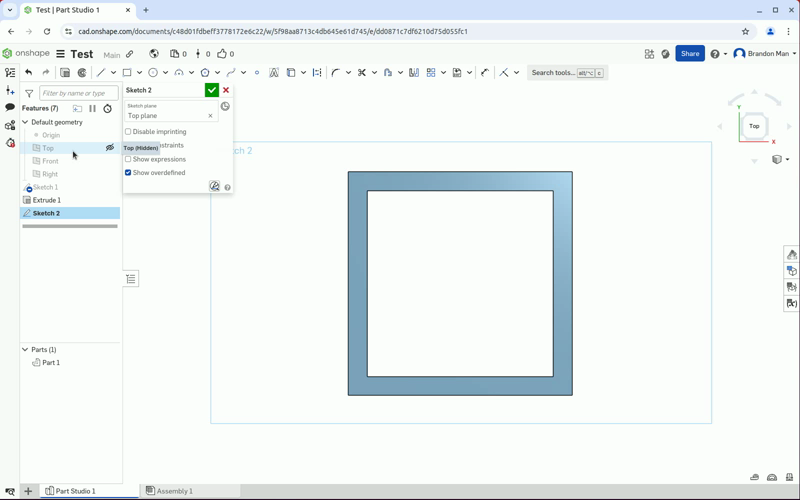
mouse_move(73, 352)
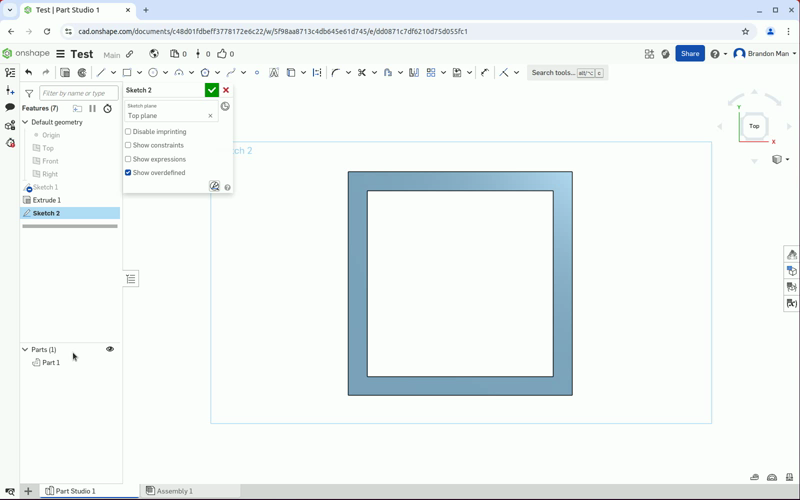
key(y)
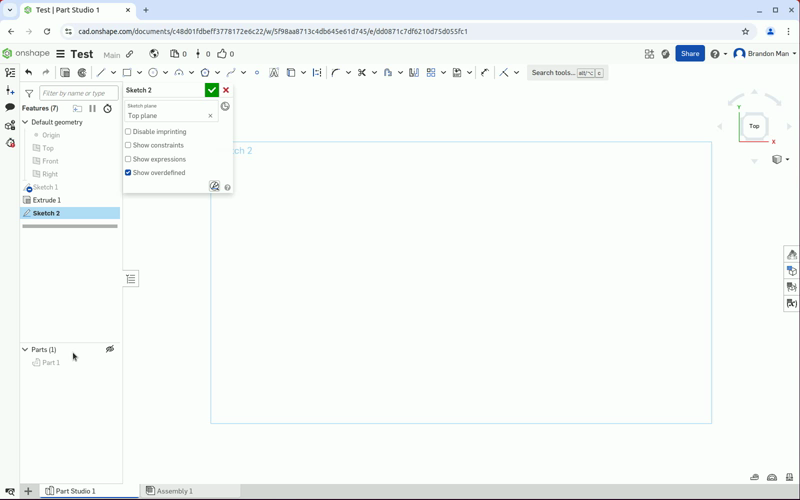
key(l)
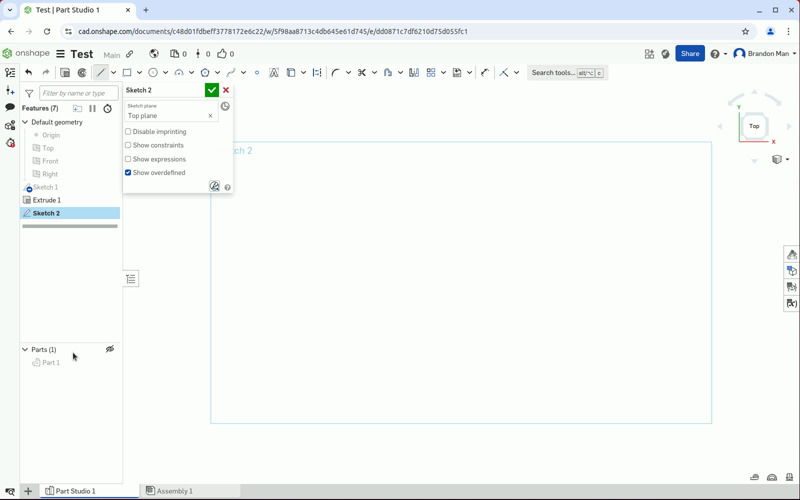
key_down(shift)
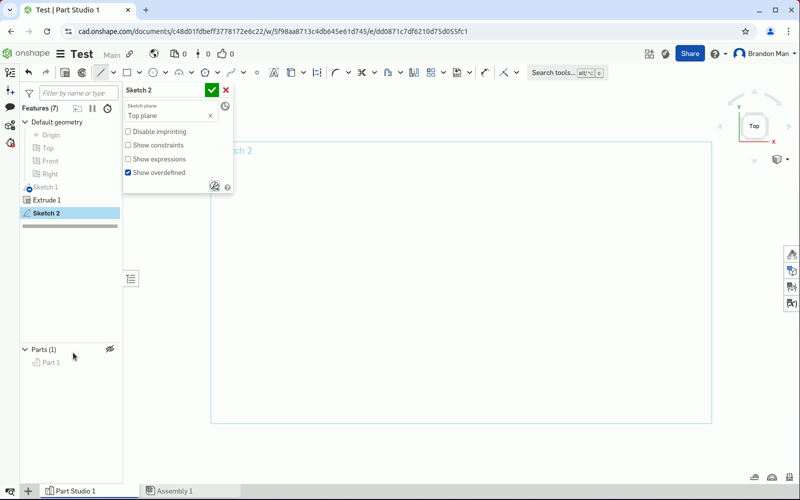
mouse_move(368, 375)
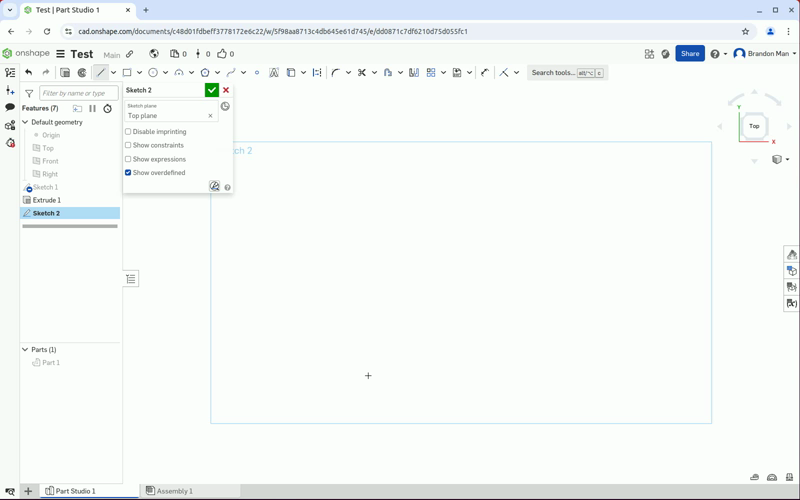
click(368, 375)
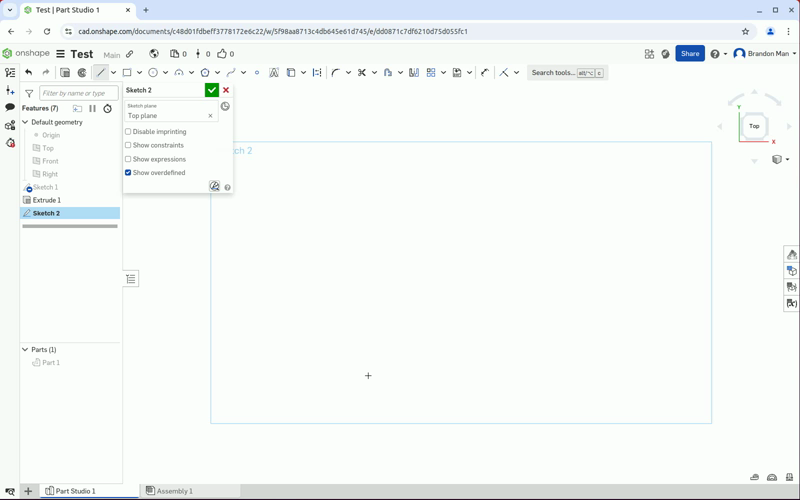
key_up(shift)
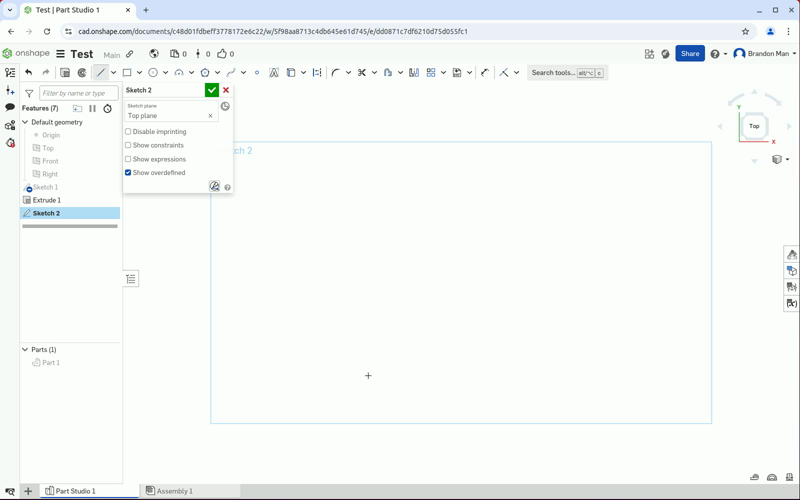
key_down(shift)
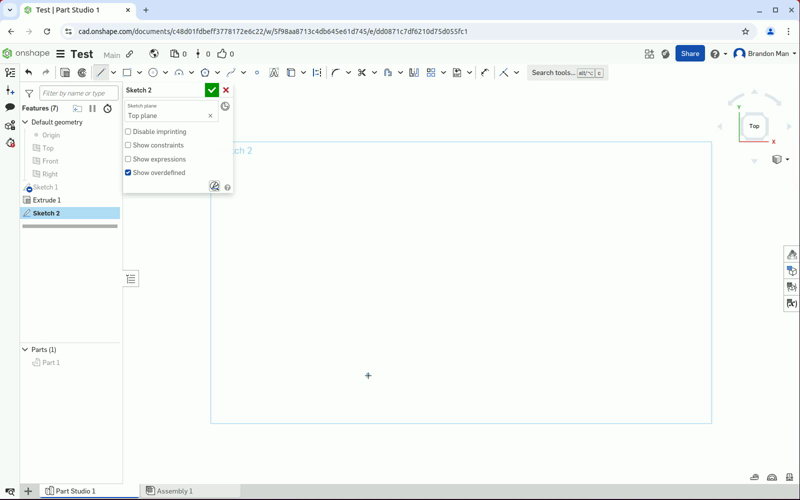
mouse_move(552, 375)
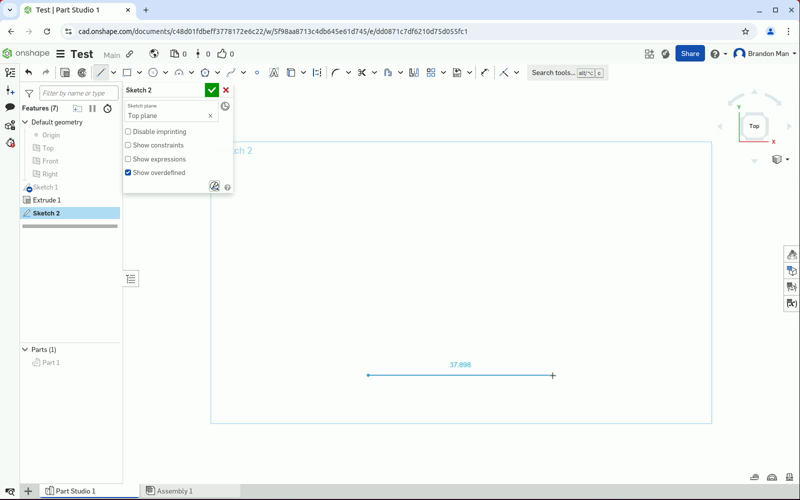
click(552, 375)
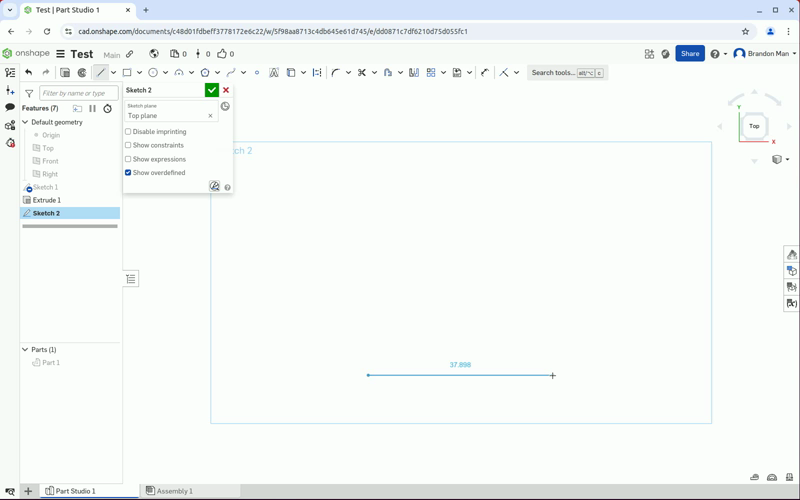
key_up(shift)
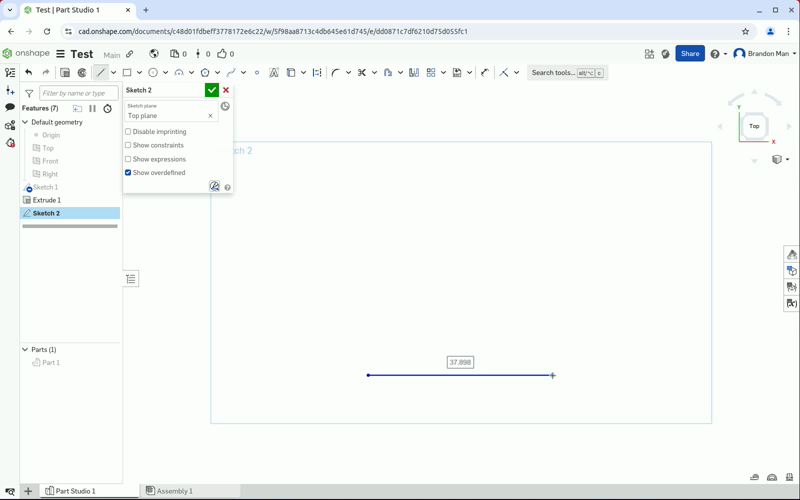
key_down(shift)
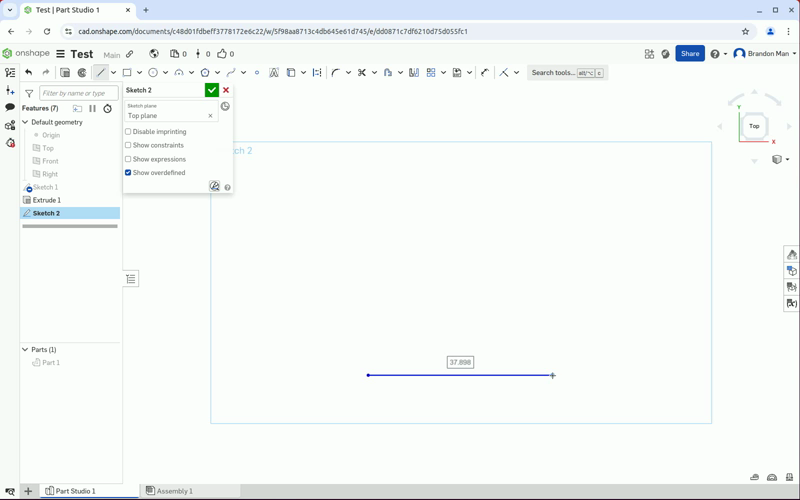
mouse_move(552, 191)
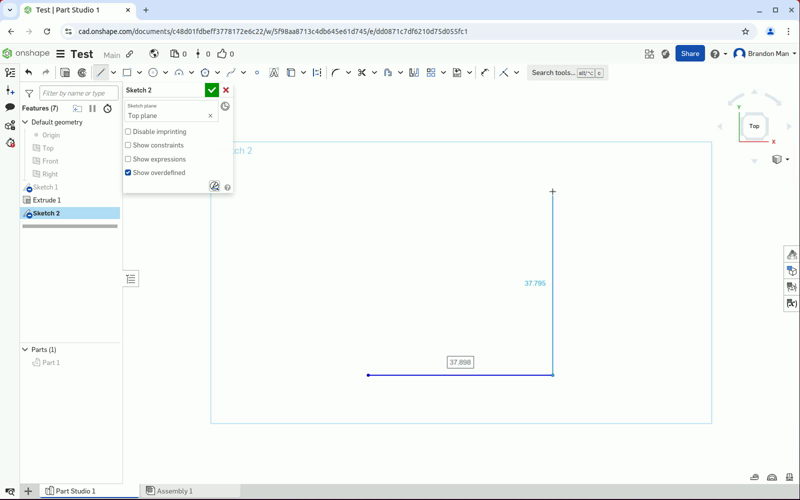
click(552, 191)
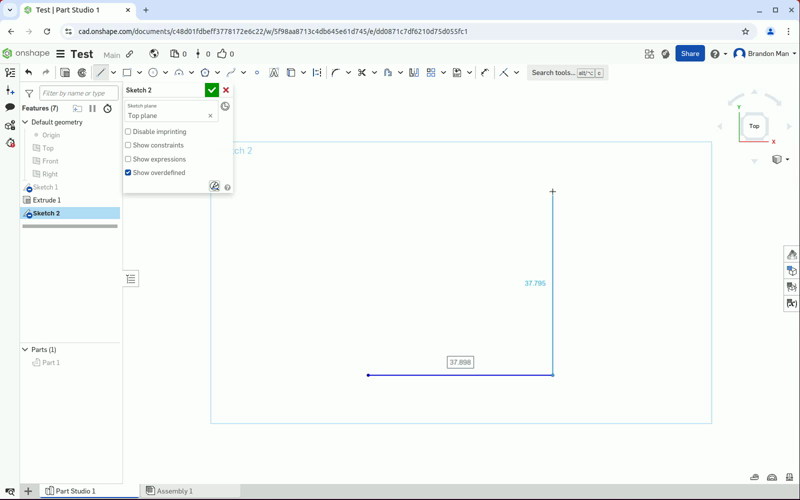
key_up(shift)
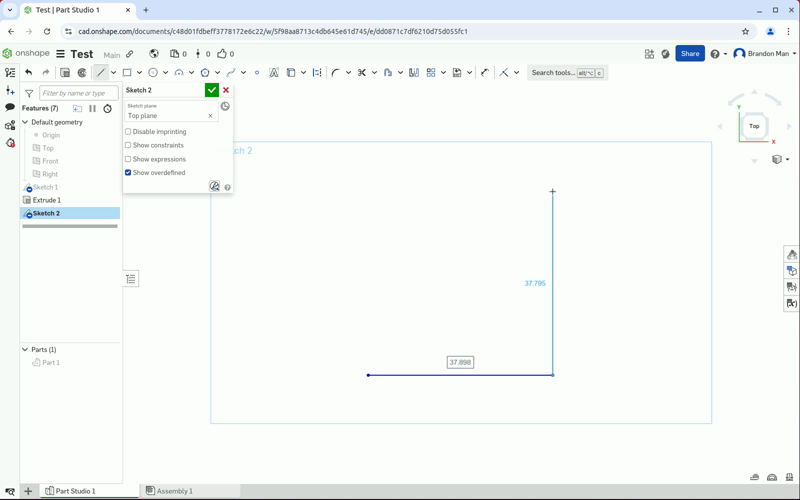
key_down(shift)
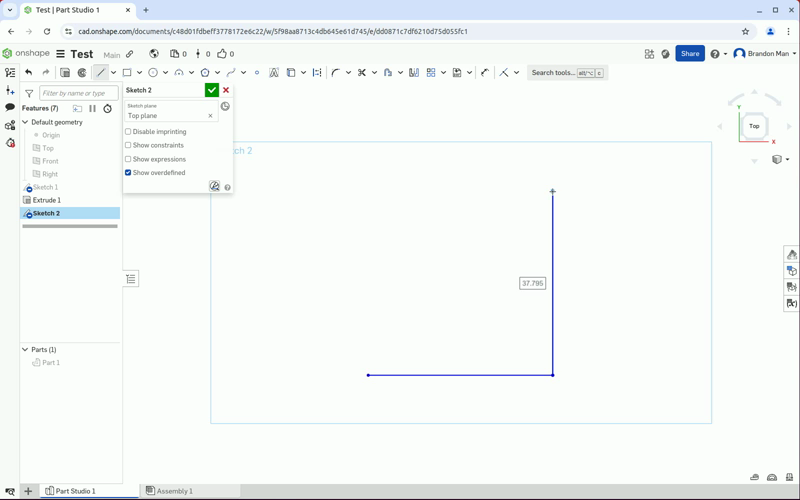
mouse_move(368, 191)
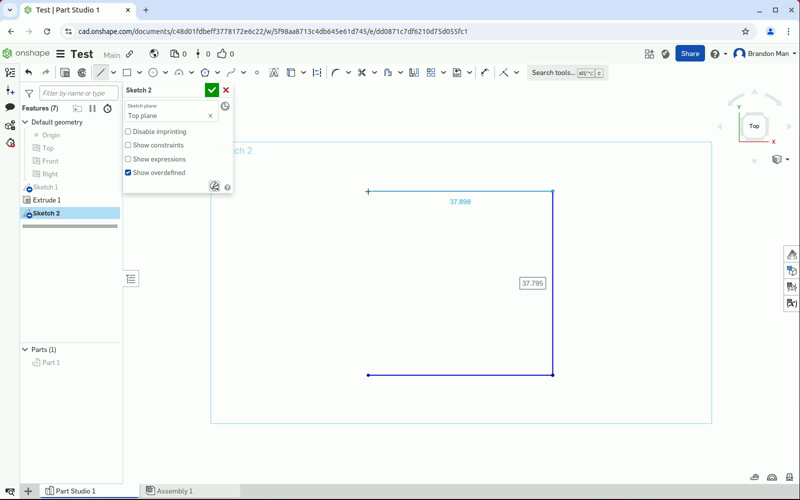
click(368, 191)
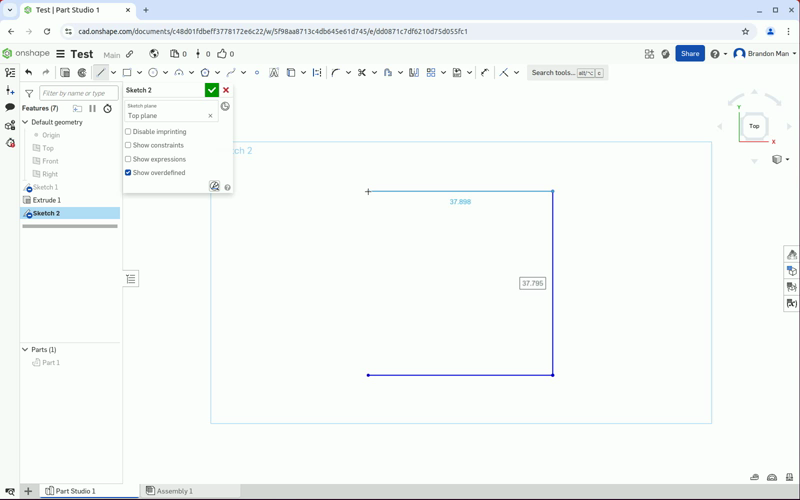
key_up(shift)
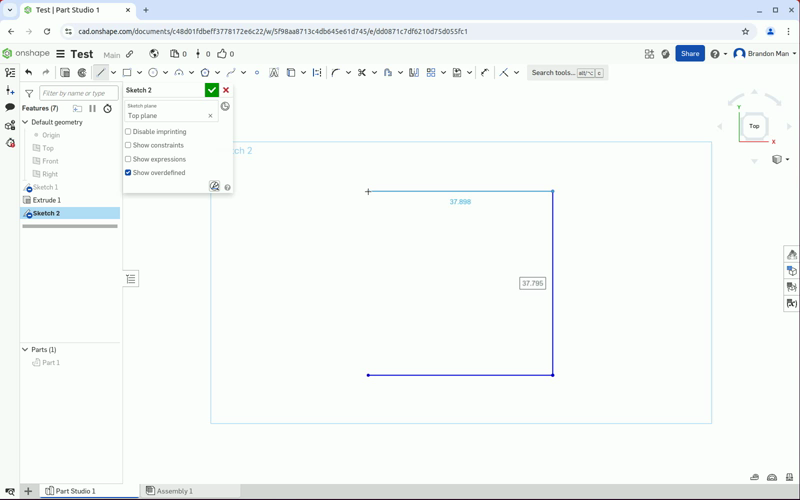
key_down(shift)
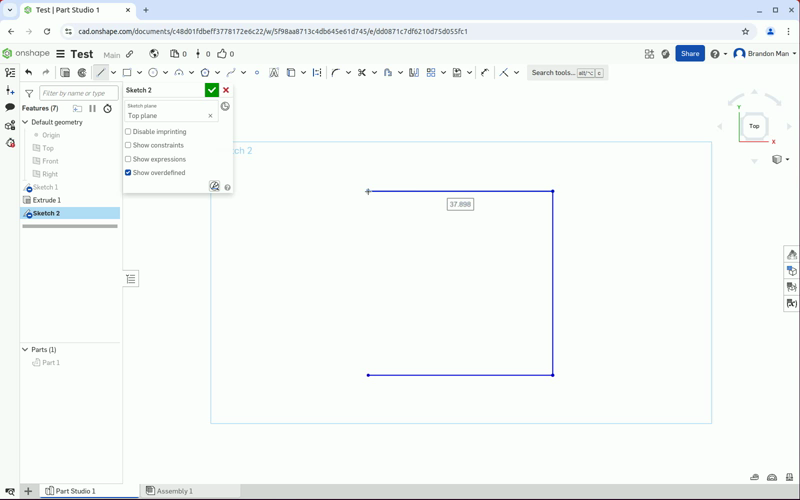
mouse_move(368, 375)
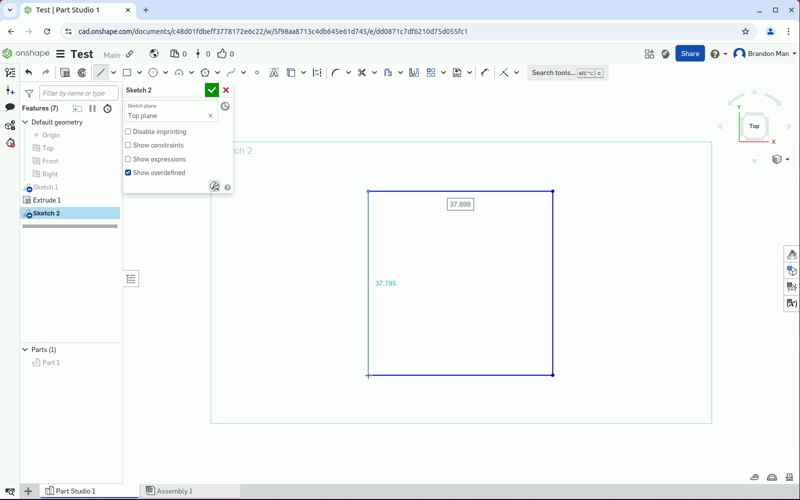
key_up(shift)
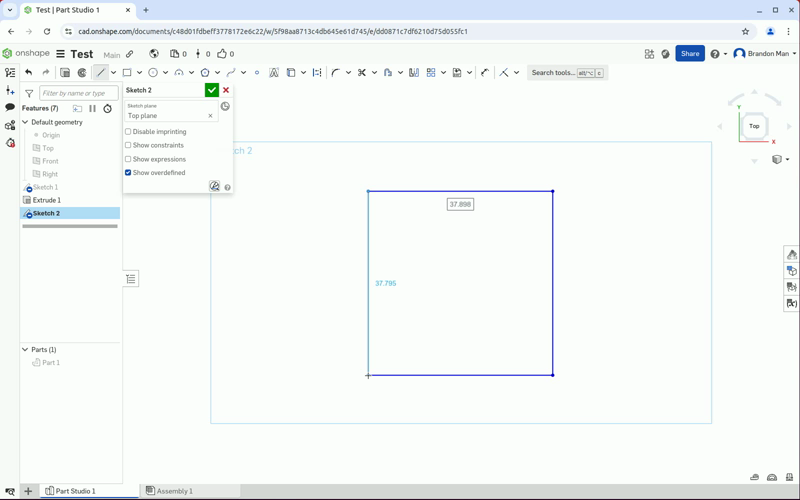
click(368, 375)
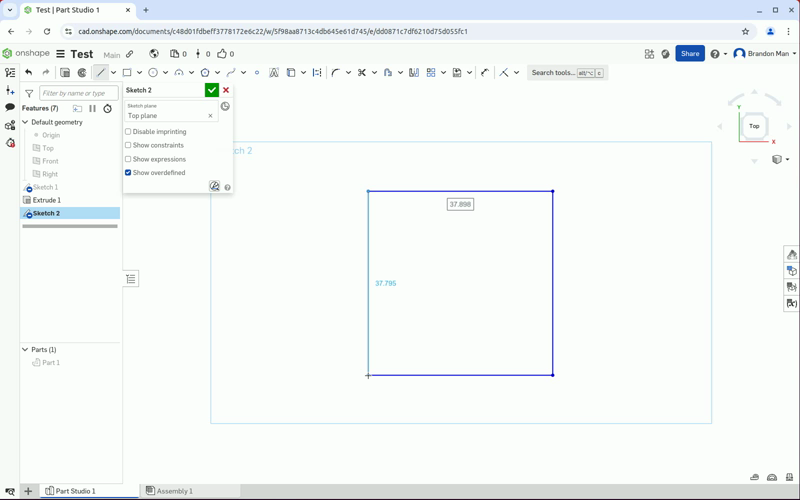
key(esc)
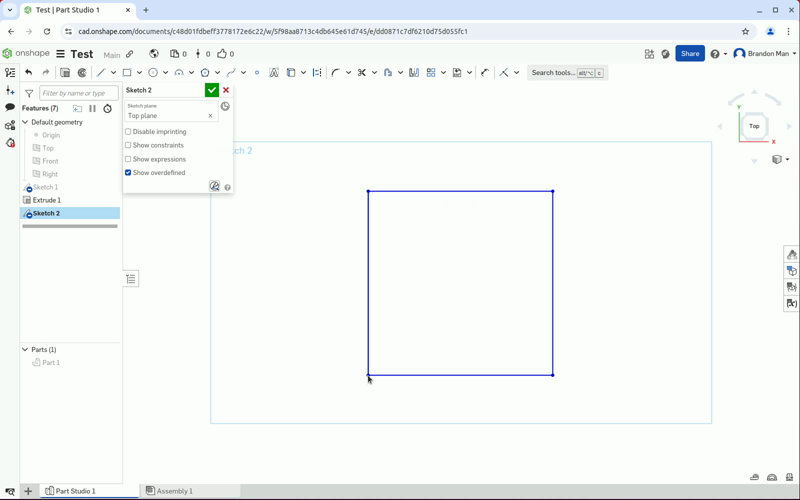
key(l)
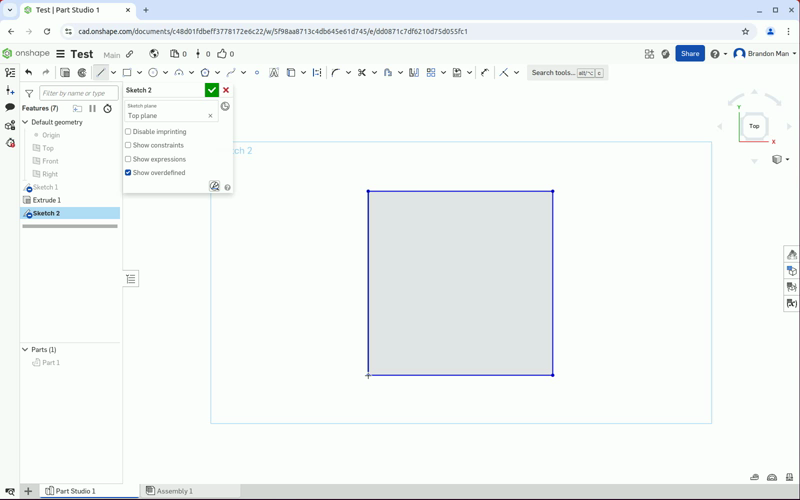
key_down(shift)
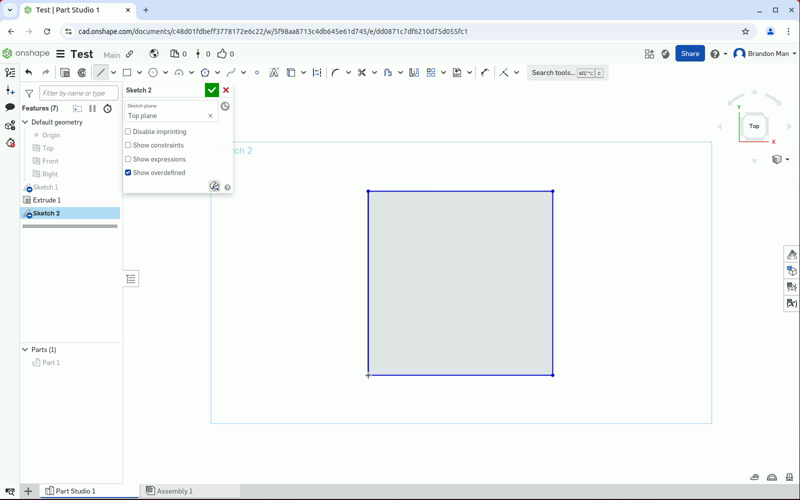
mouse_move(371, 371)
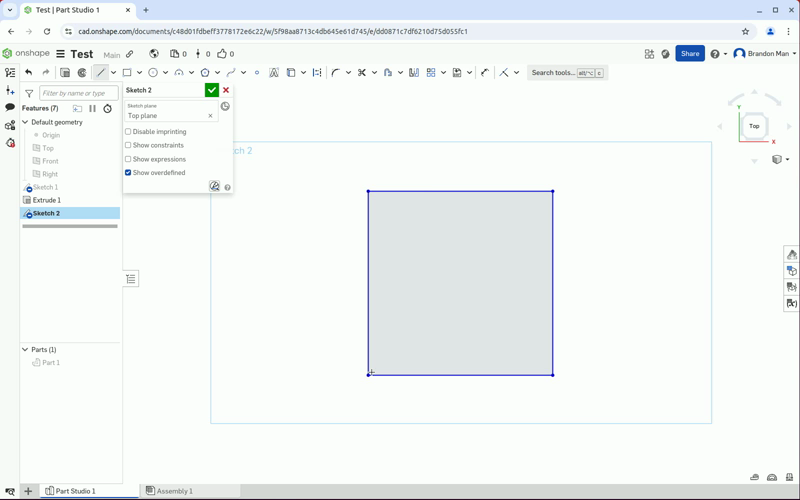
click(371, 371)
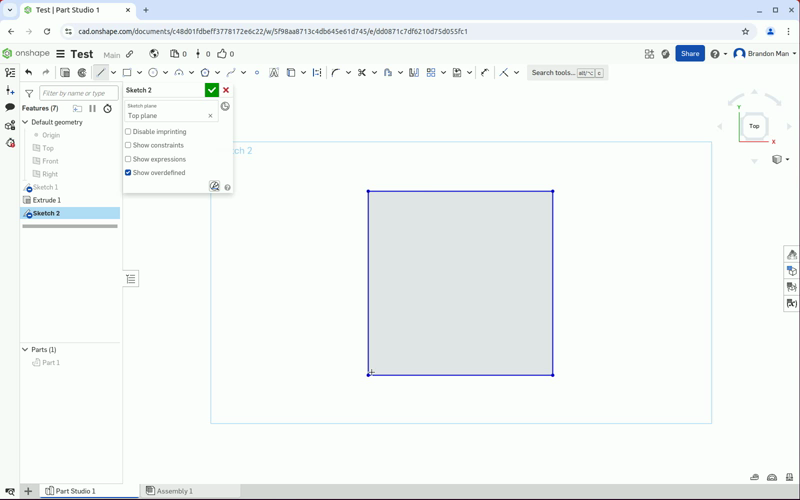
key_up(shift)
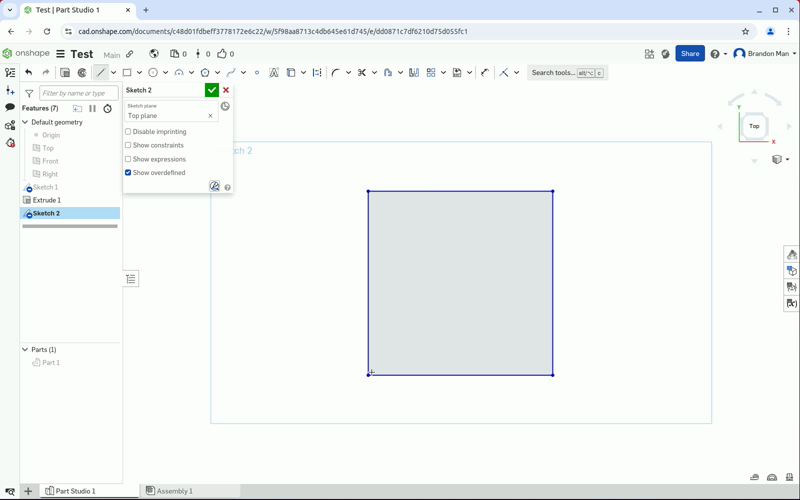
key_down(shift)
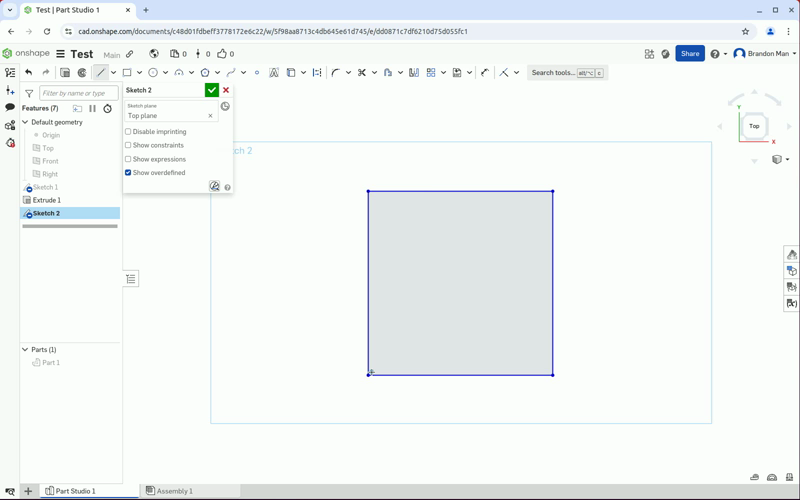
mouse_move(548, 371)
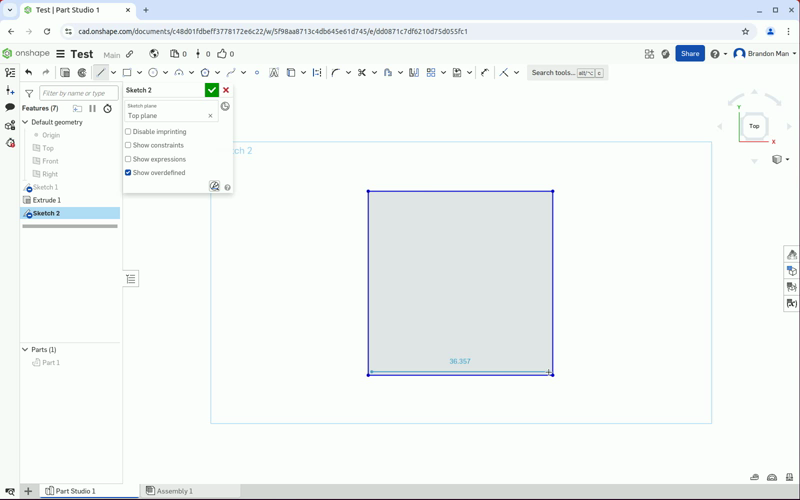
click(548, 371)
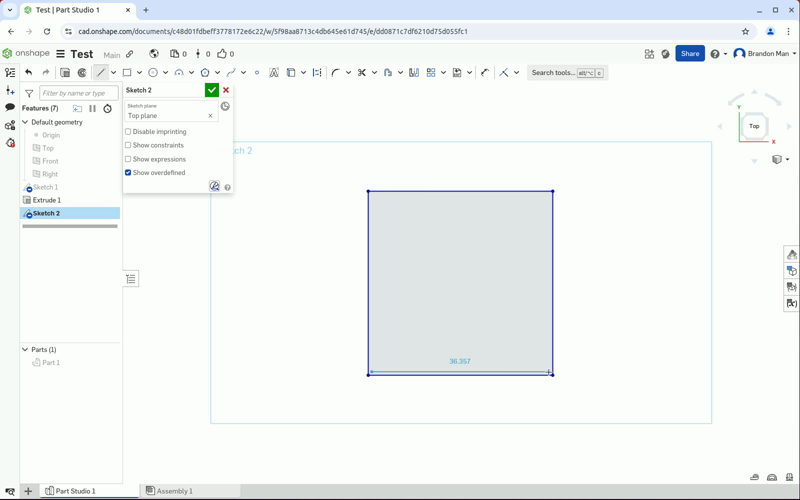
key_up(shift)
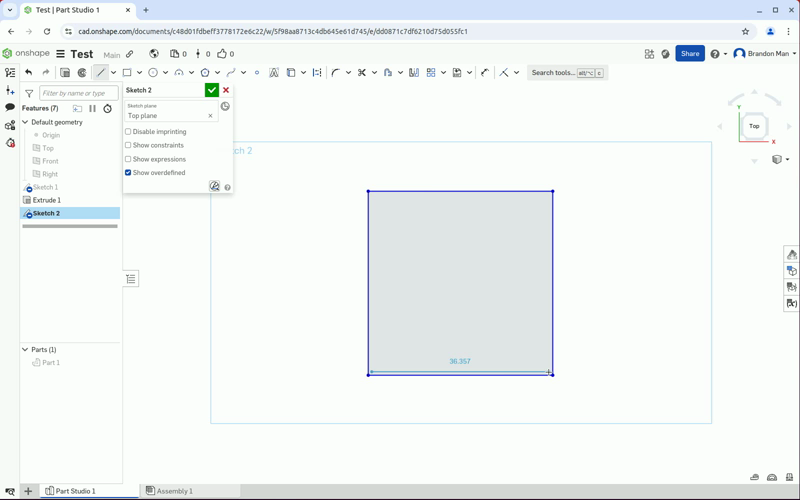
key_down(shift)
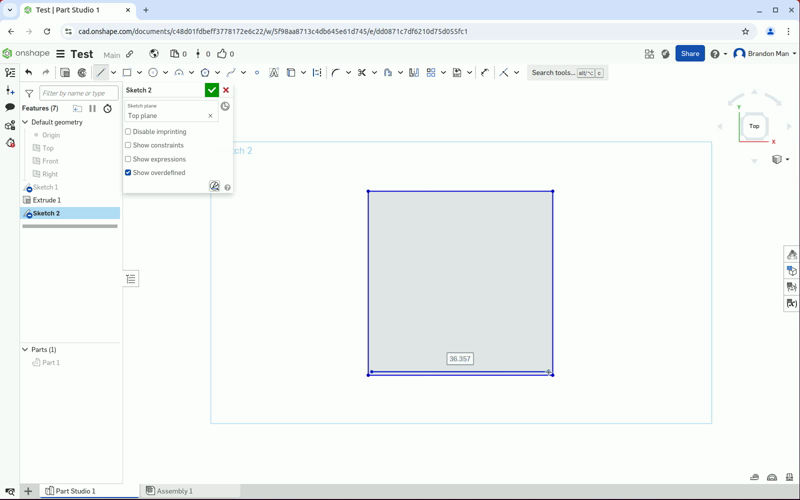
mouse_move(548, 195)
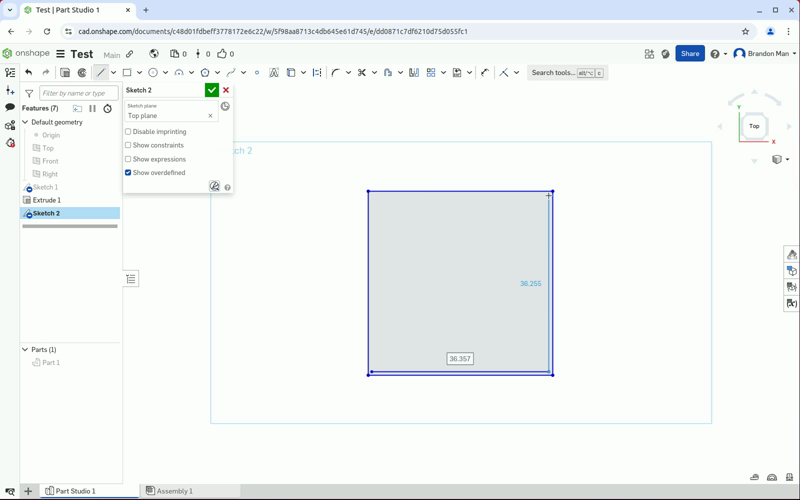
click(548, 195)
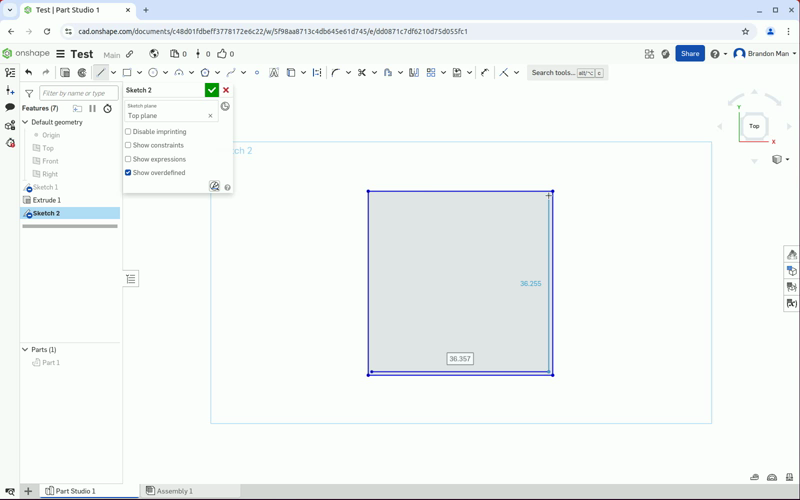
key_up(shift)
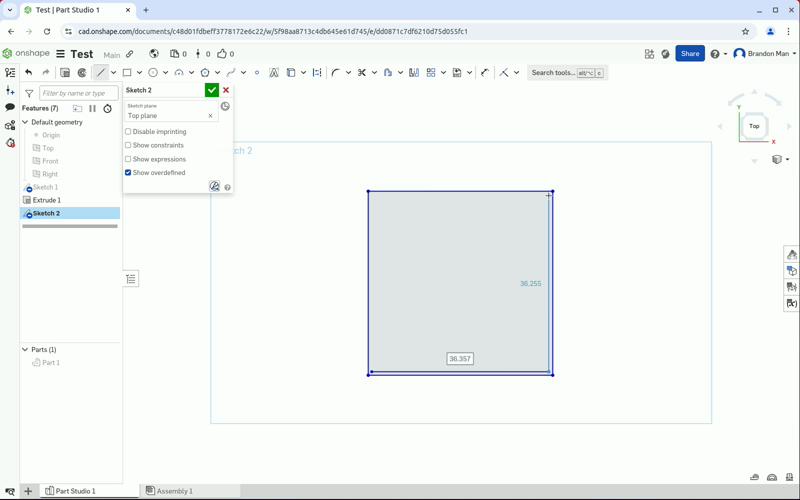
key_down(shift)
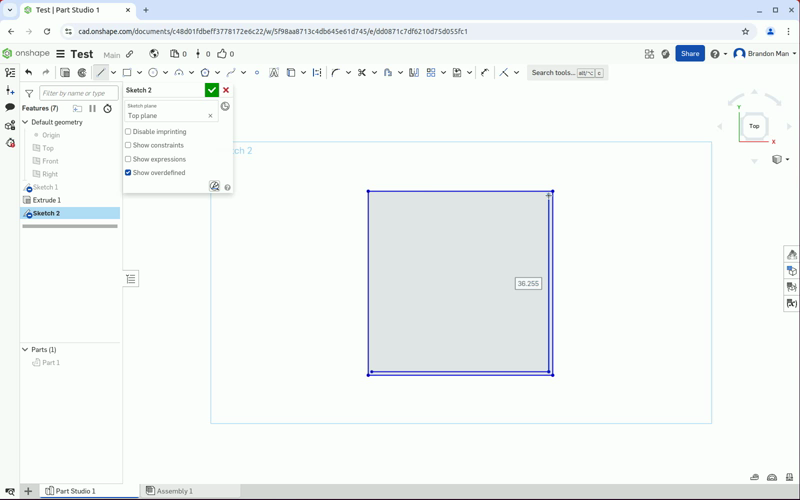
mouse_move(371, 195)
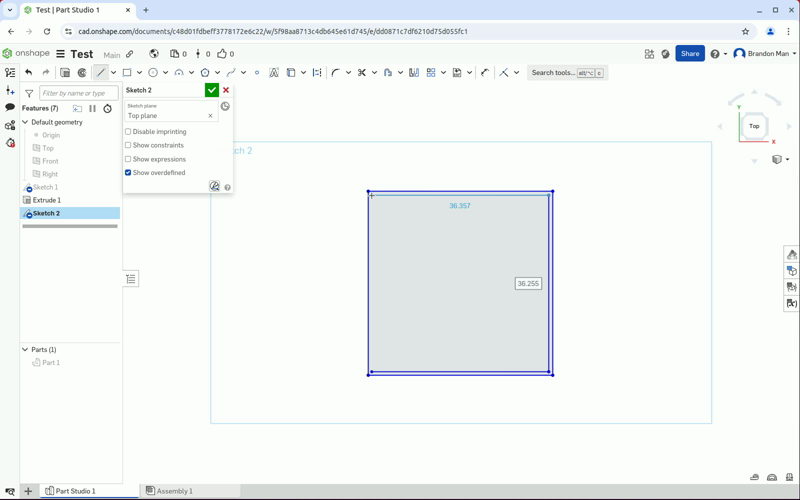
click(371, 195)
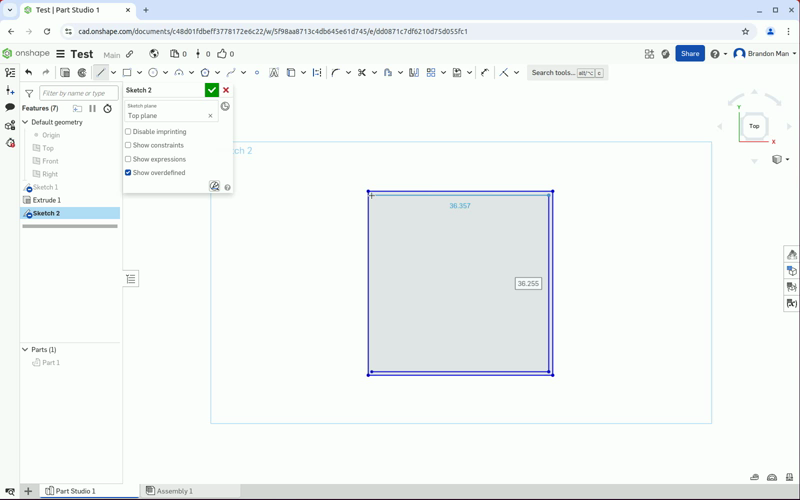
key_up(shift)
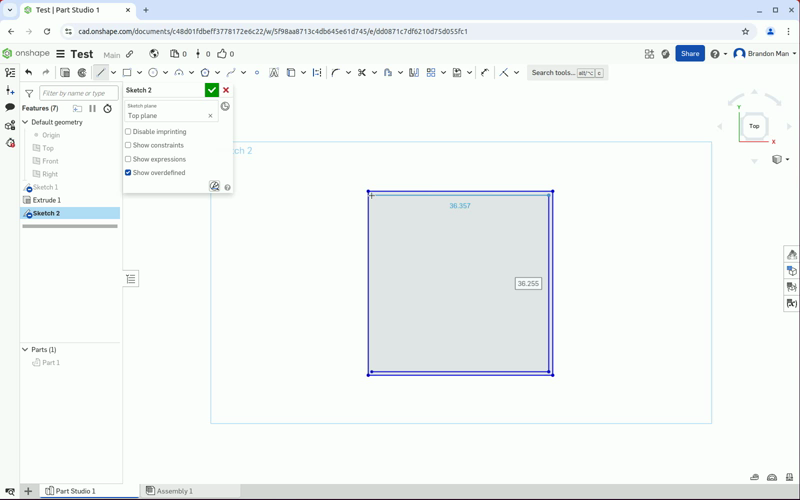
key_down(shift)
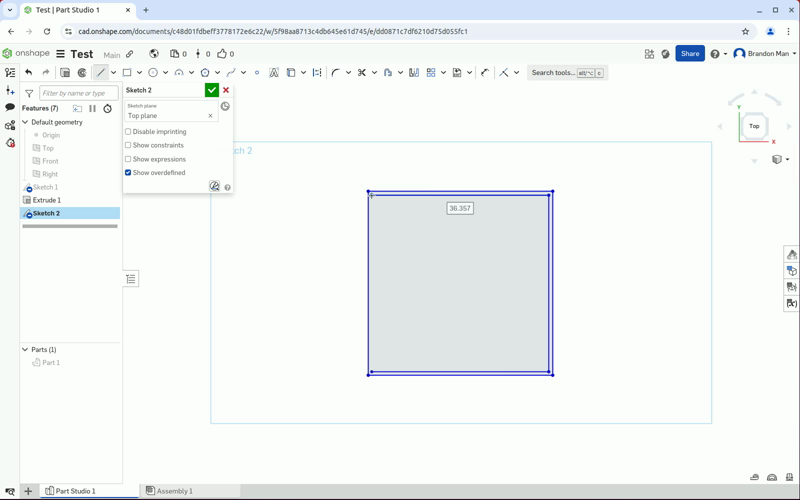
mouse_move(371, 371)
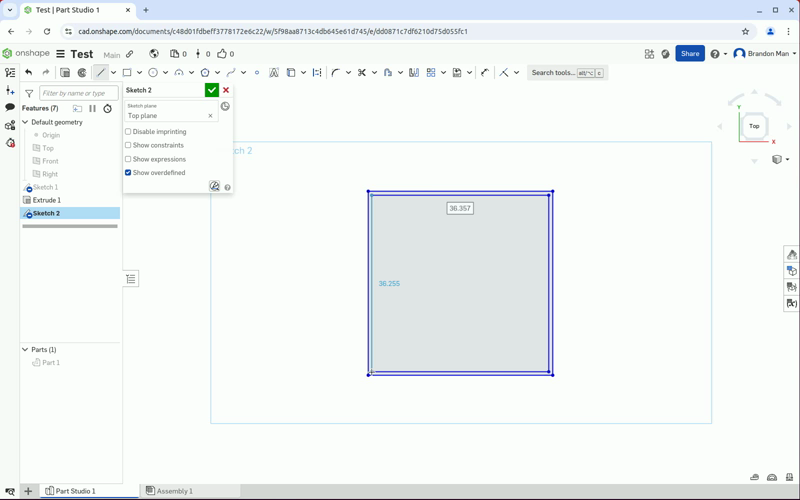
key_up(shift)
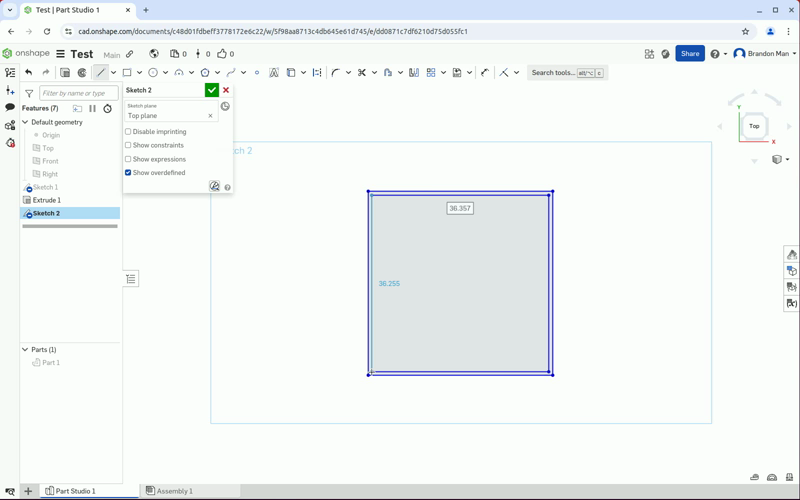
click(371, 371)
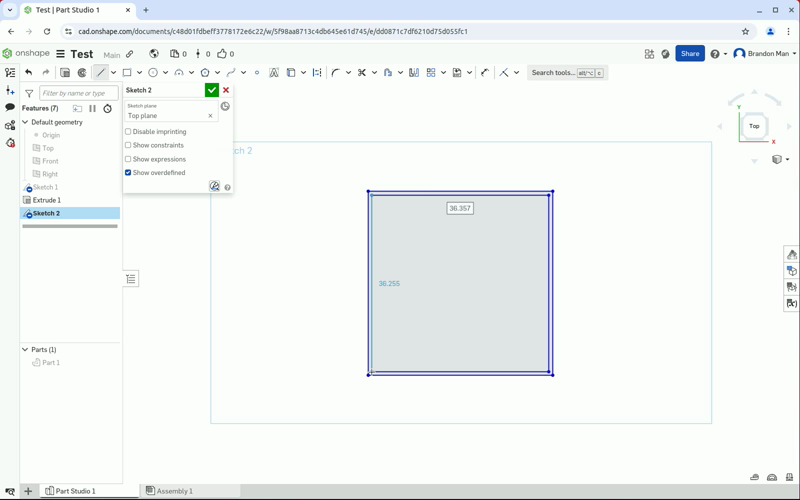
key(esc)
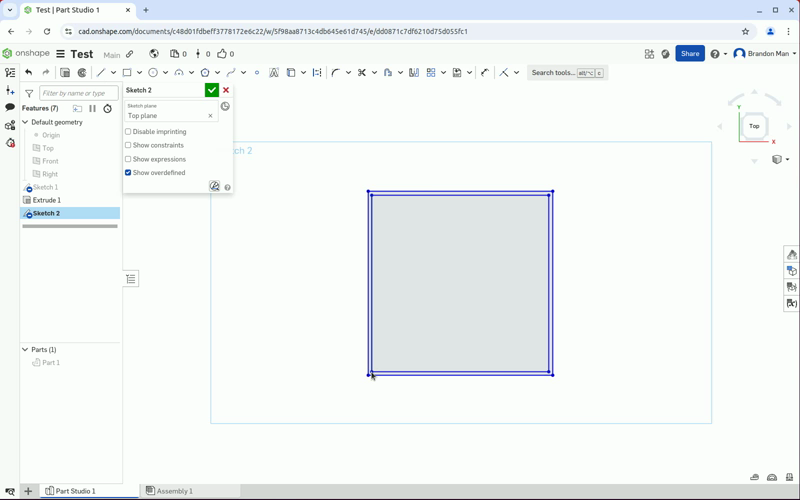
mouse_move(481, 192)
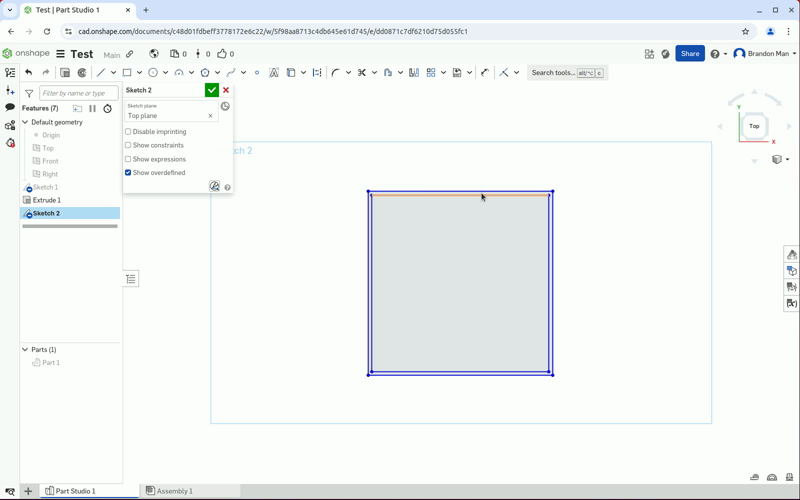
click(481, 192)
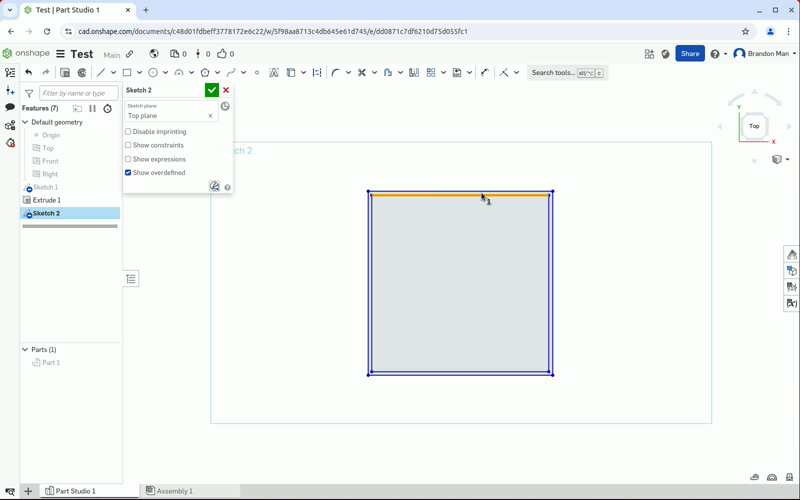
mouse_move(73, 352)
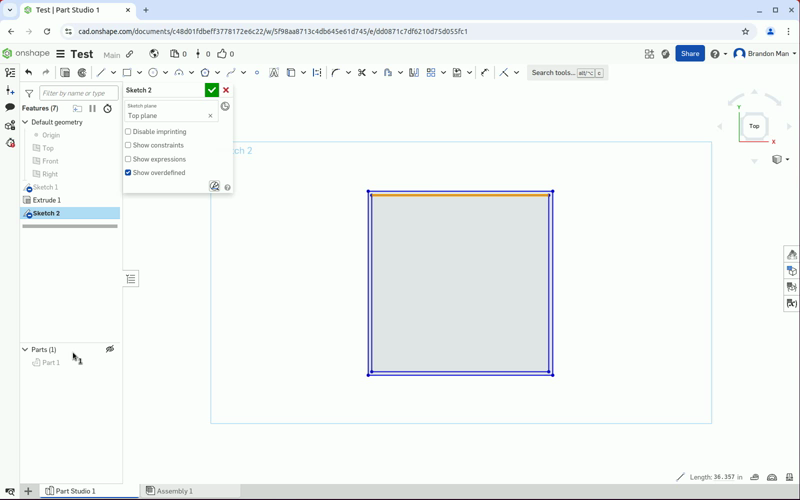
key(shift+y)
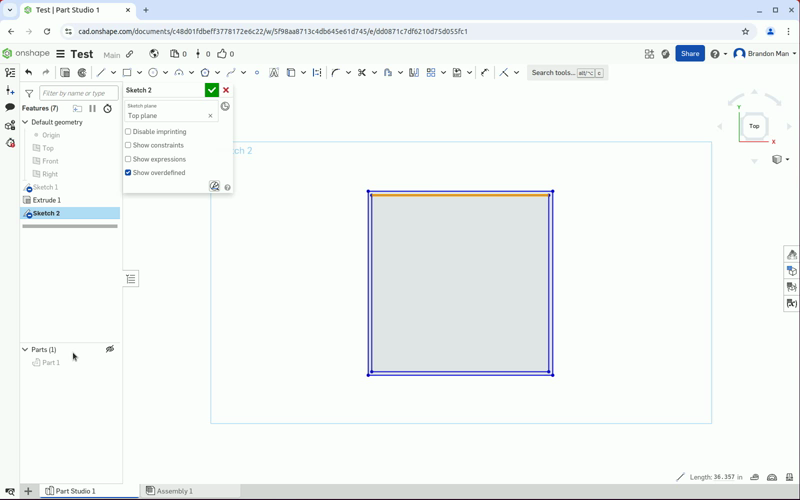
key(shift+e)
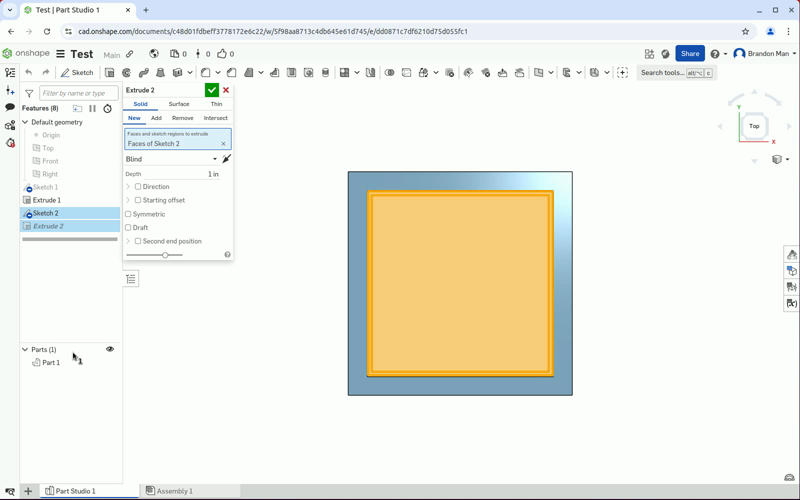
mouse_move(143, 106)
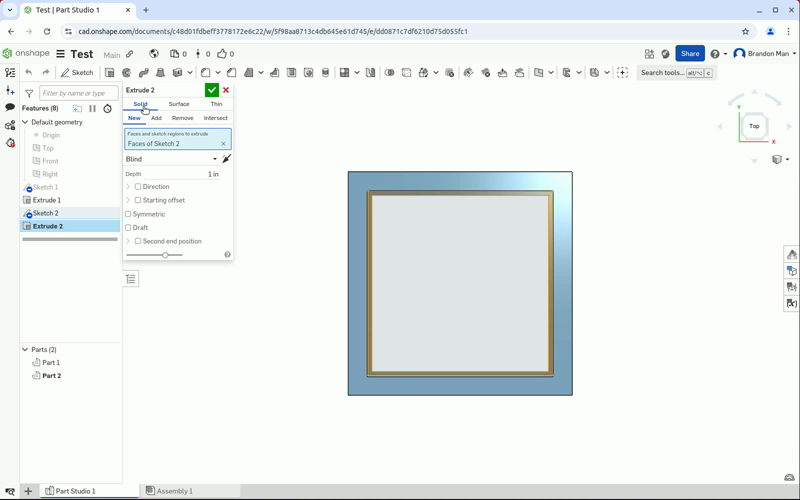
click(143, 106)
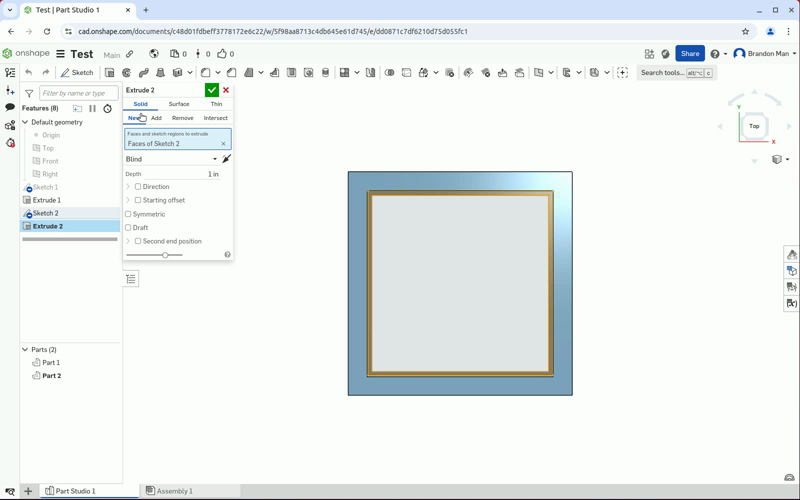
mouse_move(137, 120)
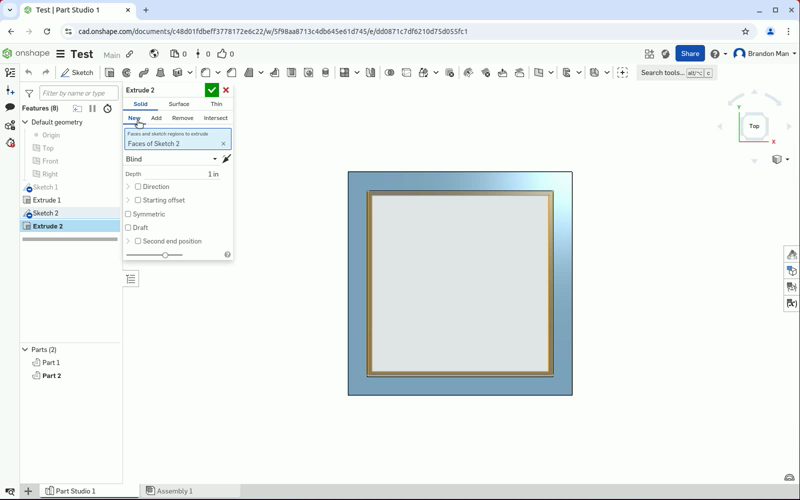
click(137, 120)
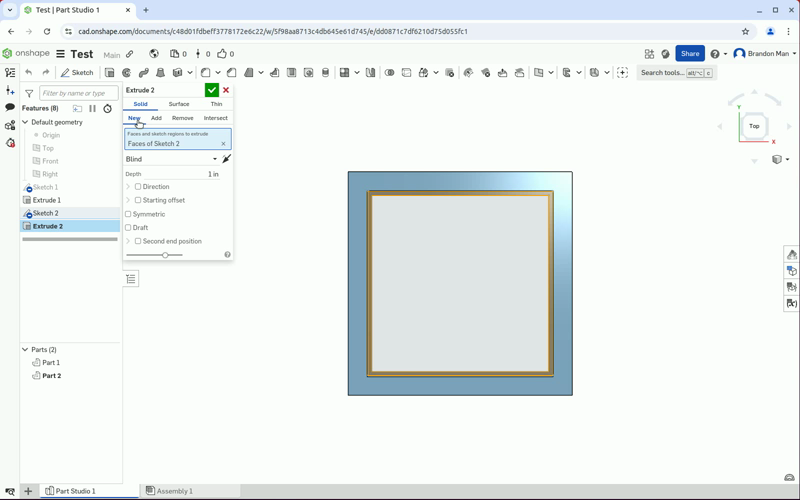
key(tab, 4)
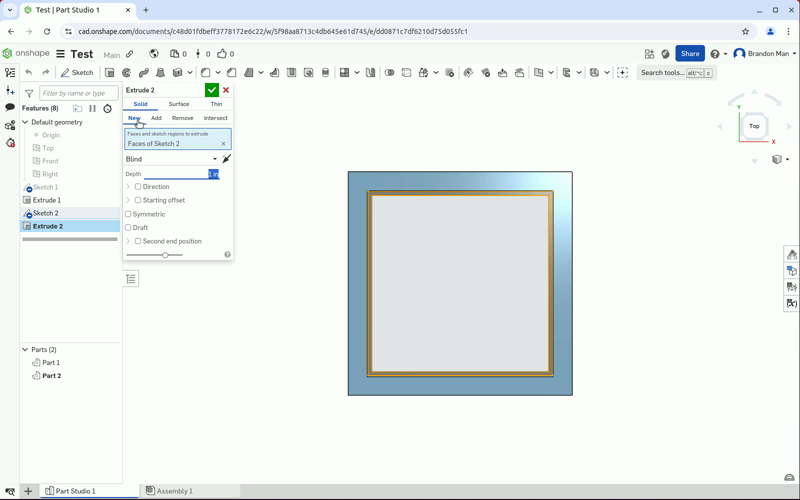
text(0.722)
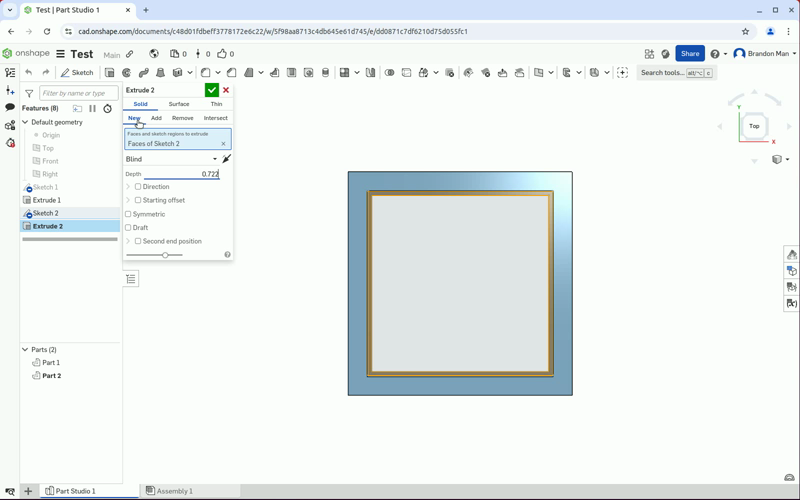
key(enter)
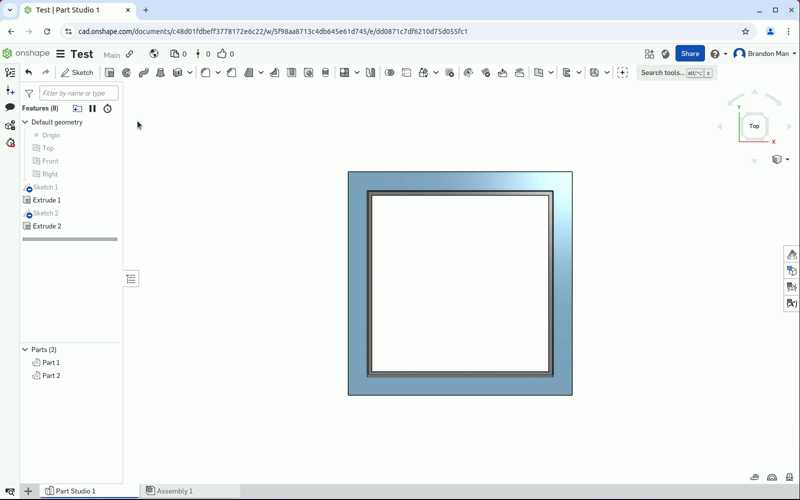
key(shift+h)
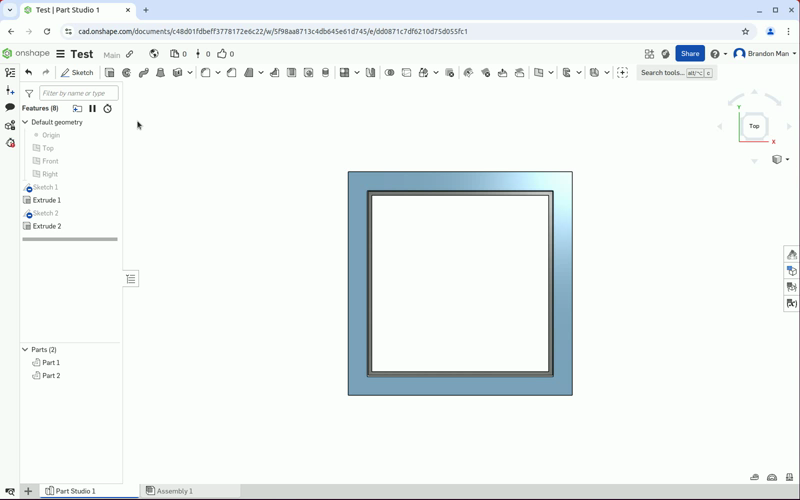
key(shift+h)
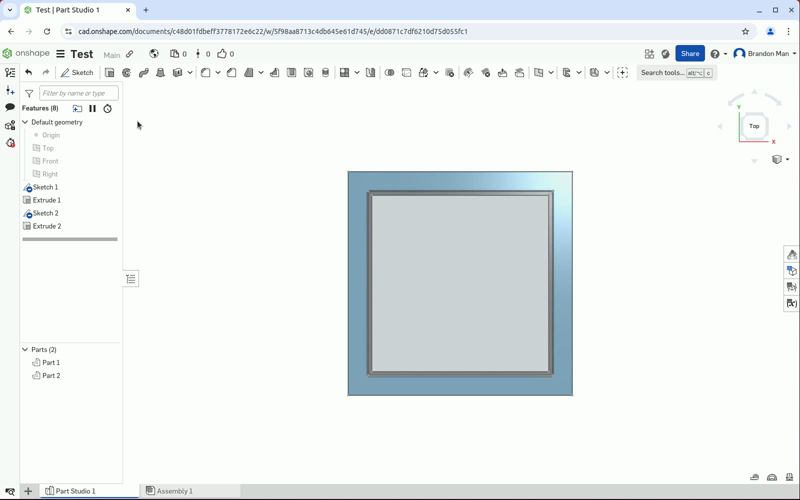
key(shift+7)
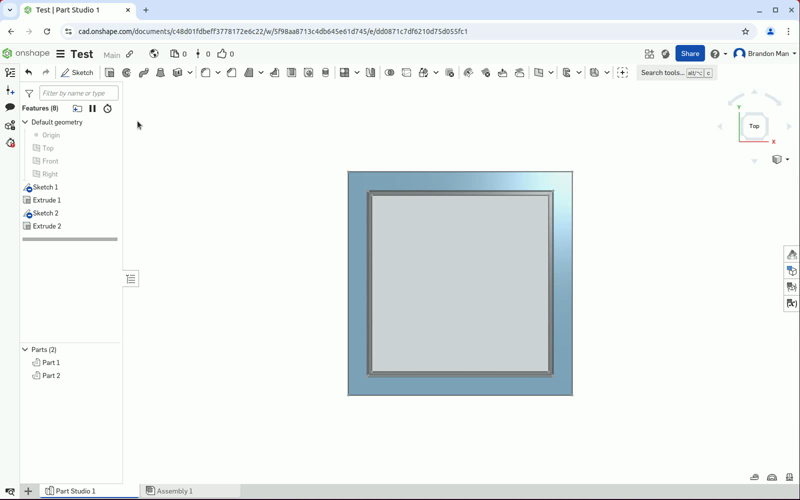
key(up, 3)
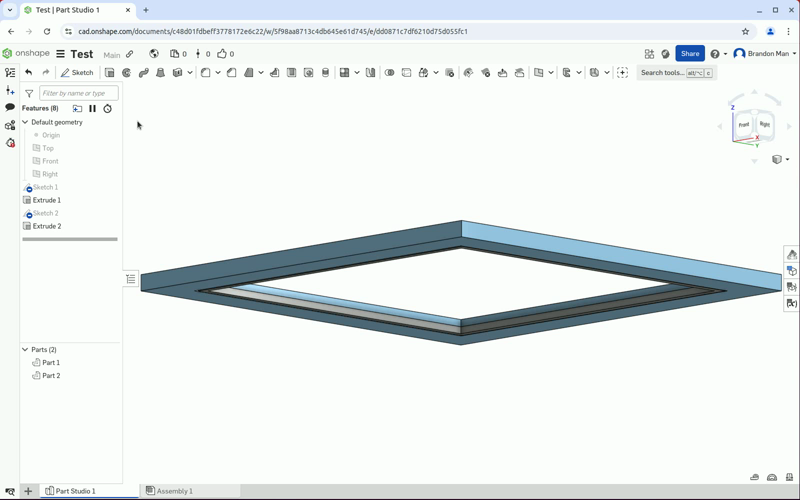
key(left, 3)
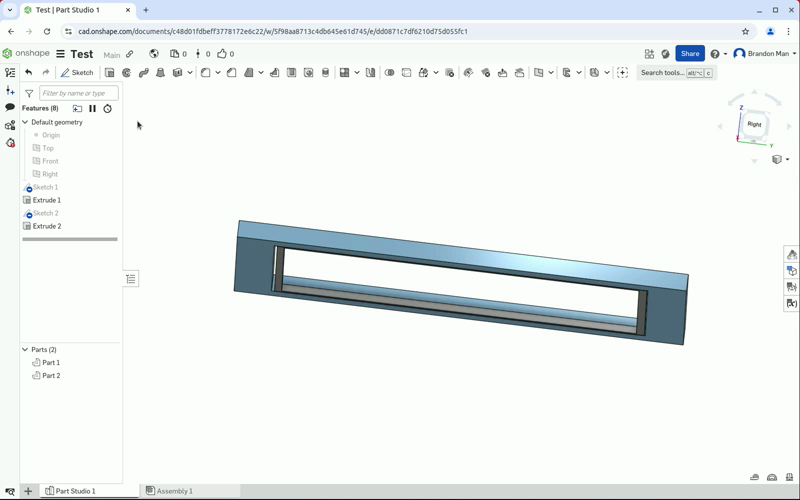
key(right, 3)
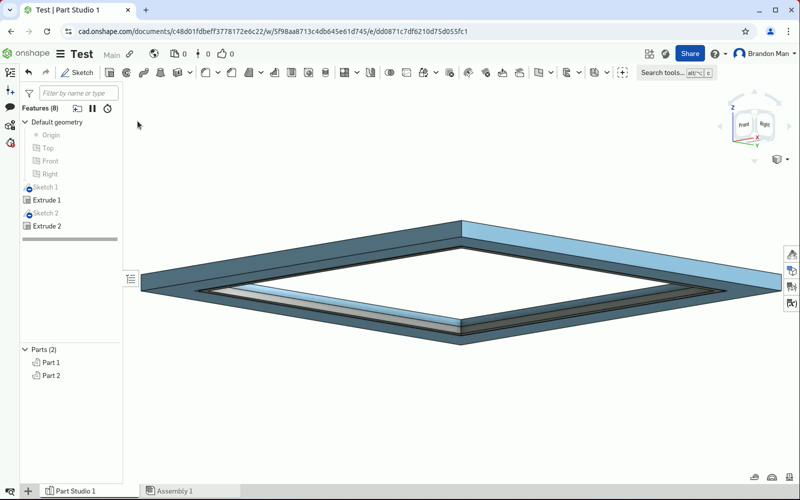
key(down, 3)
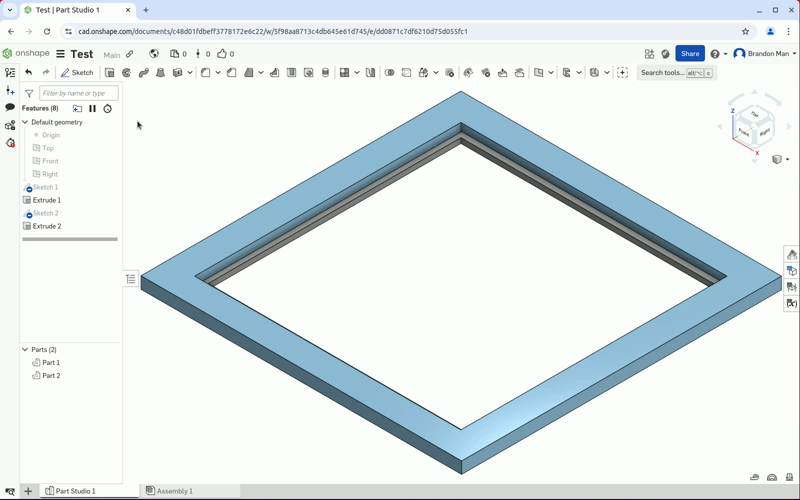
mouse_move(73, 189)
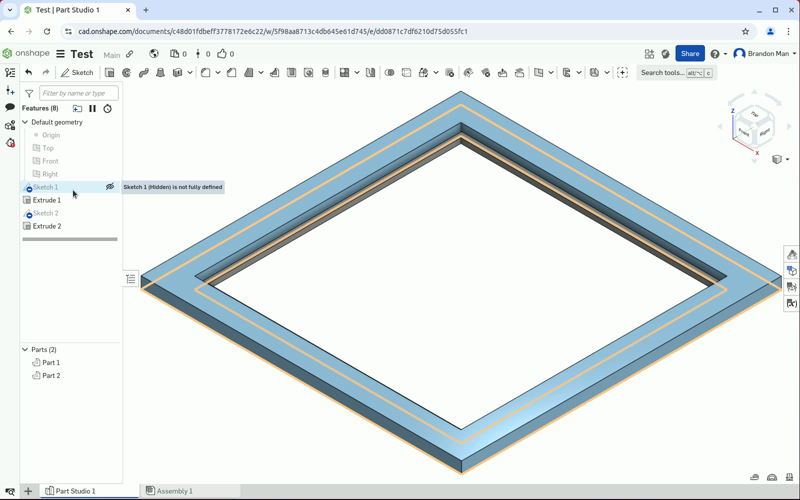
click(73, 189)